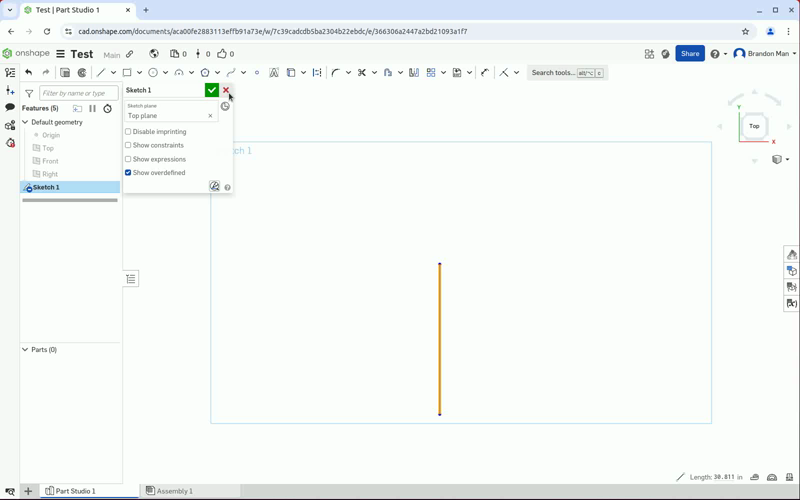
key(shift+h)
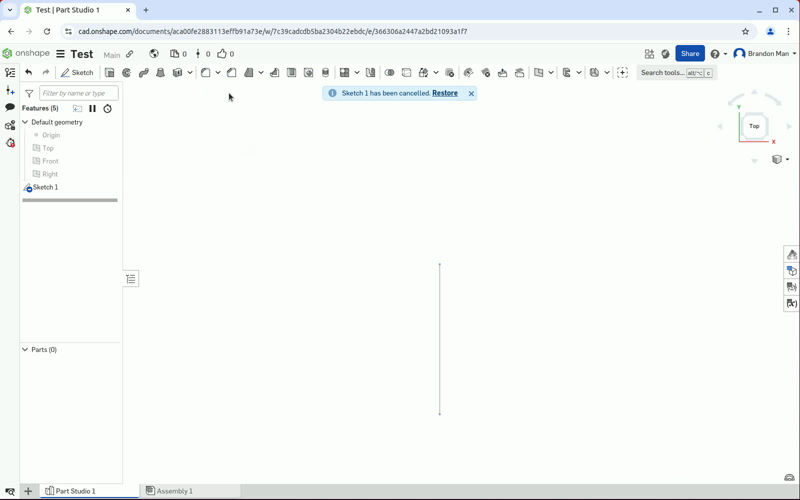
key(shift+s)
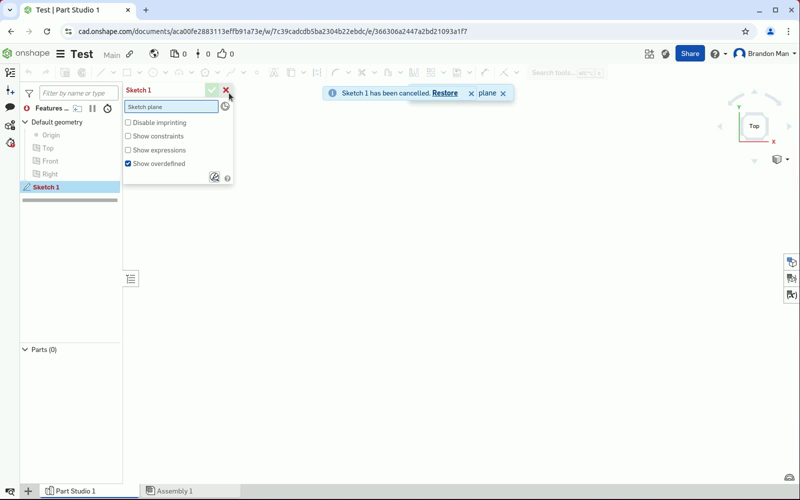
mouse_move(73, 150)
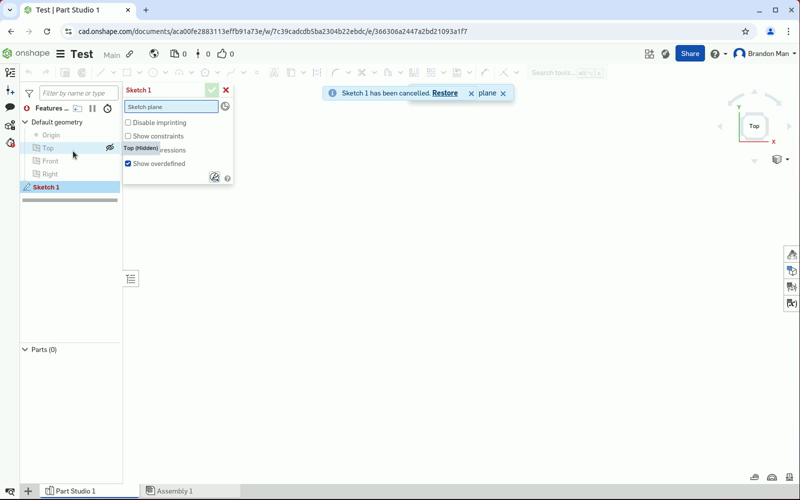
click(73, 150)
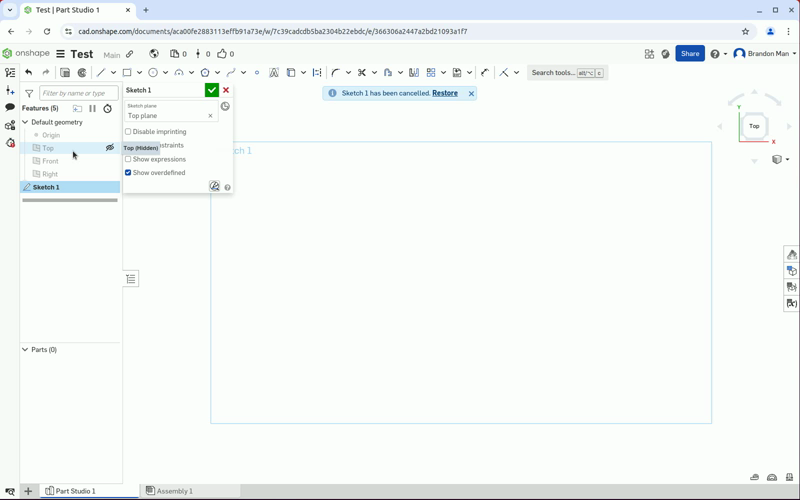
mouse_move(73, 352)
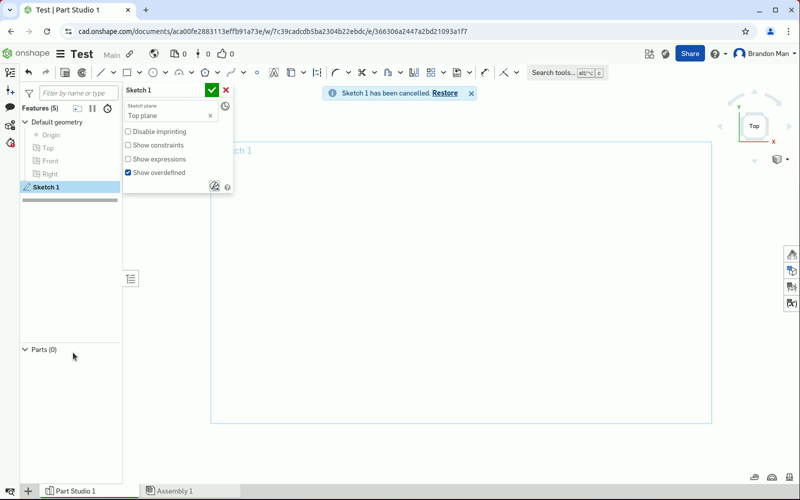
key(y)
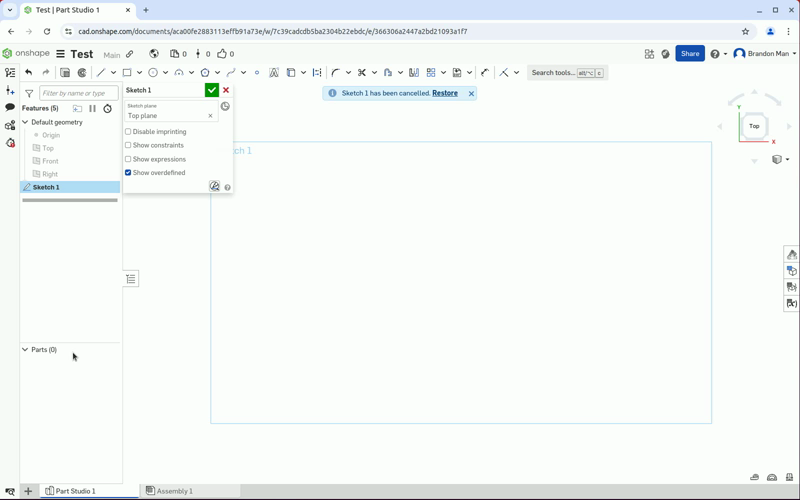
key(l)
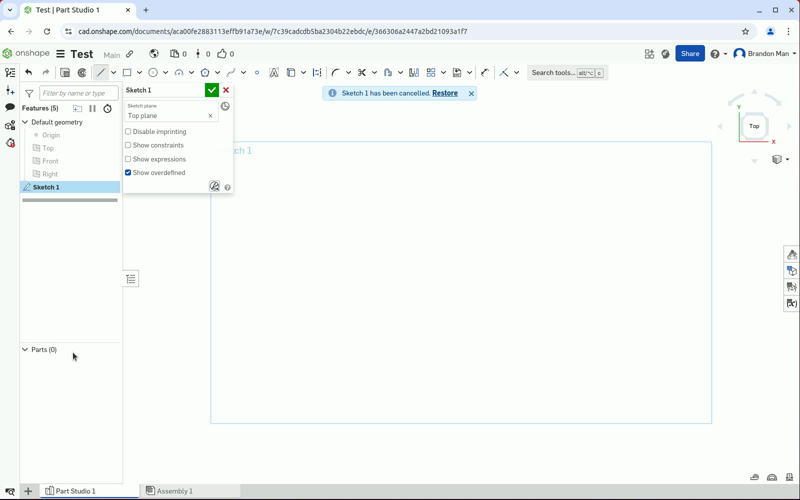
key_down(shift)
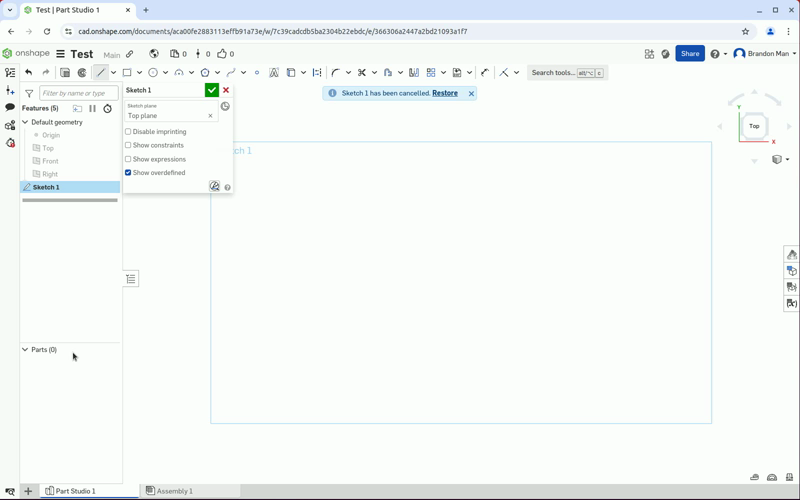
mouse_move(349, 282)
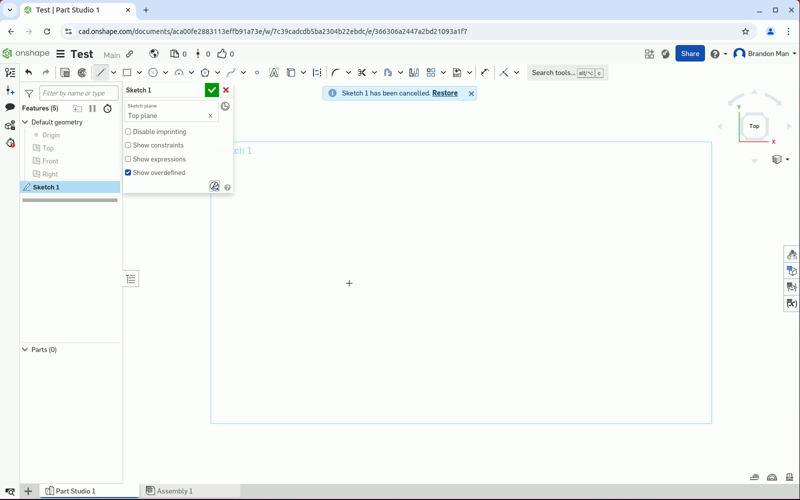
click(349, 282)
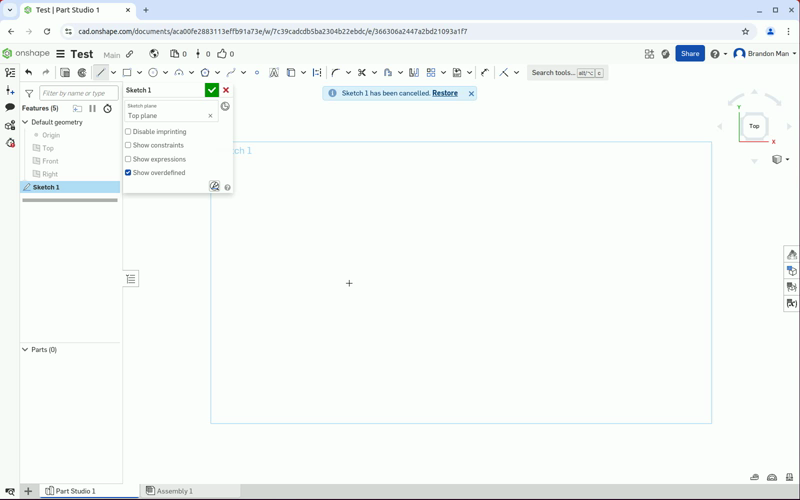
key_up(shift)
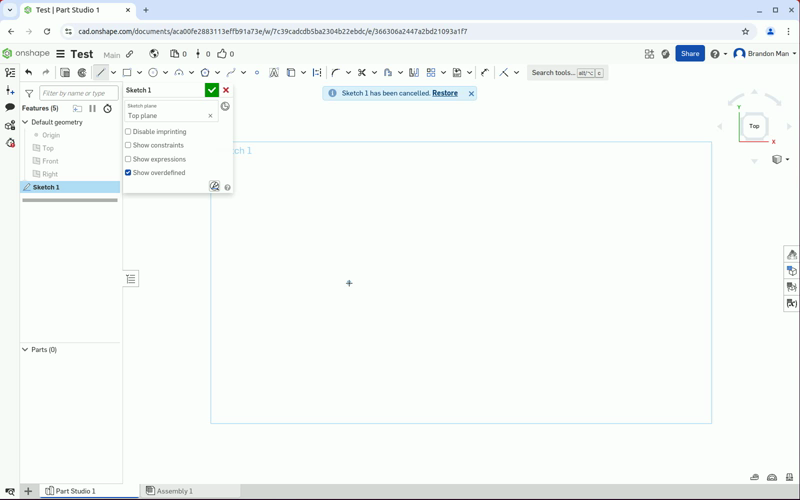
key_down(shift)
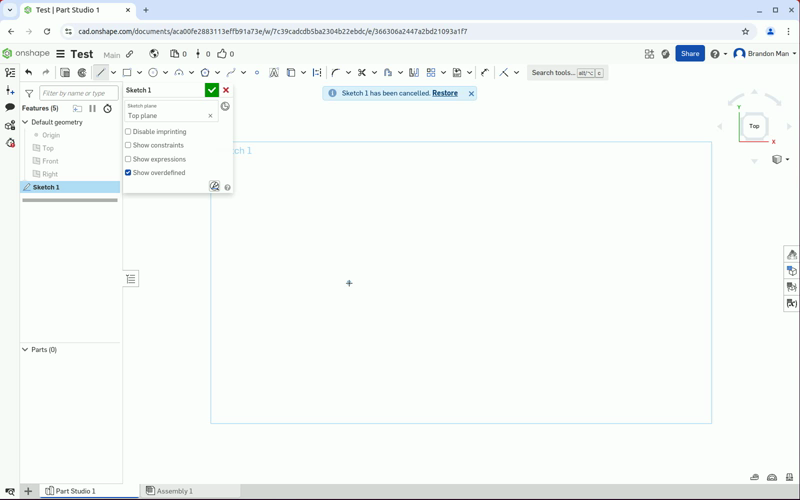
mouse_move(405, 378)
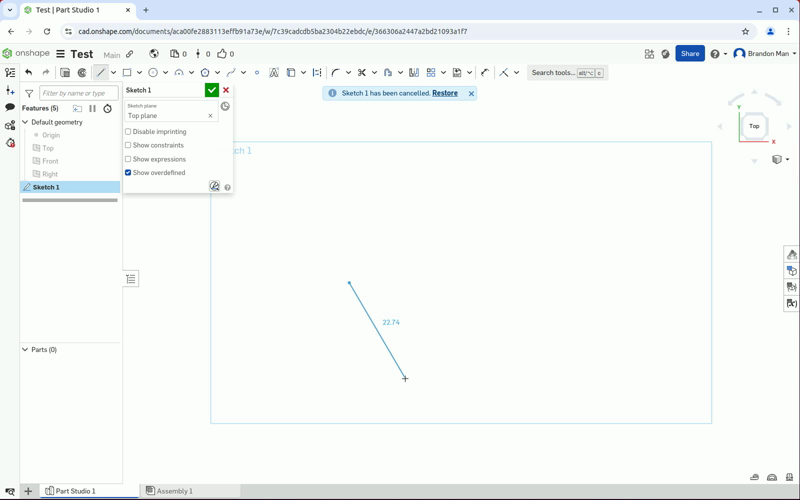
click(405, 378)
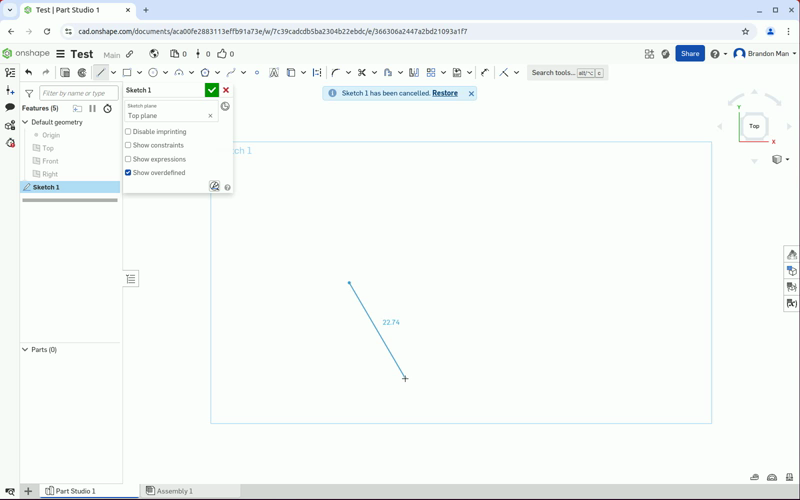
key_up(shift)
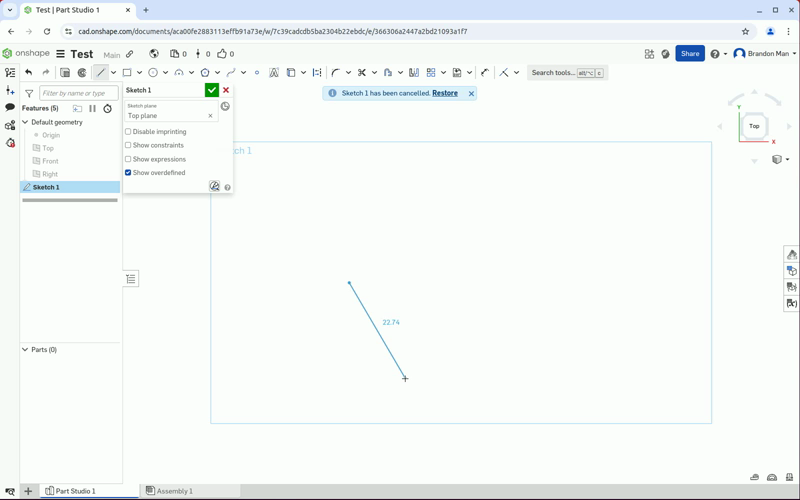
key_down(shift)
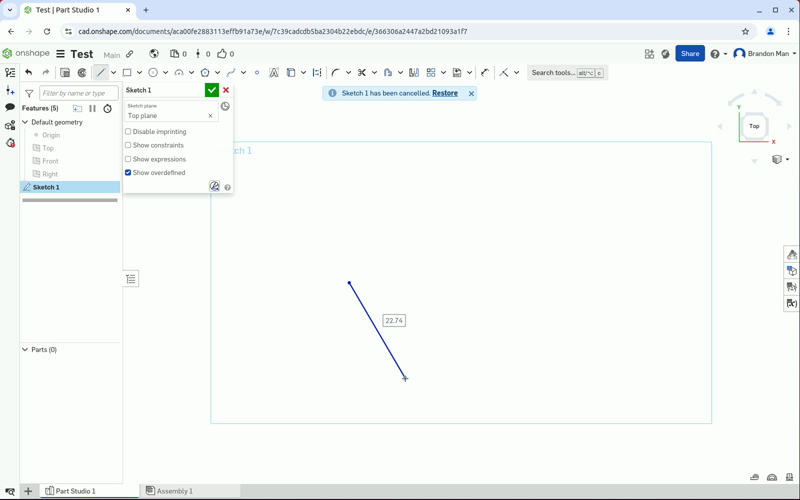
mouse_move(514, 378)
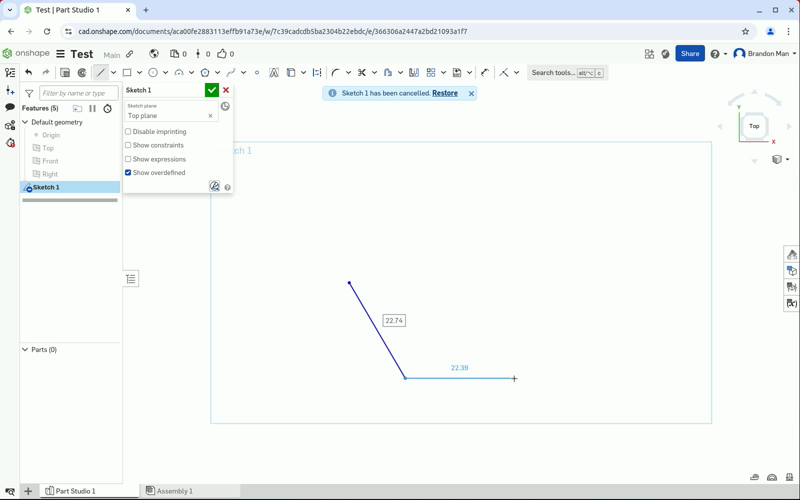
click(514, 378)
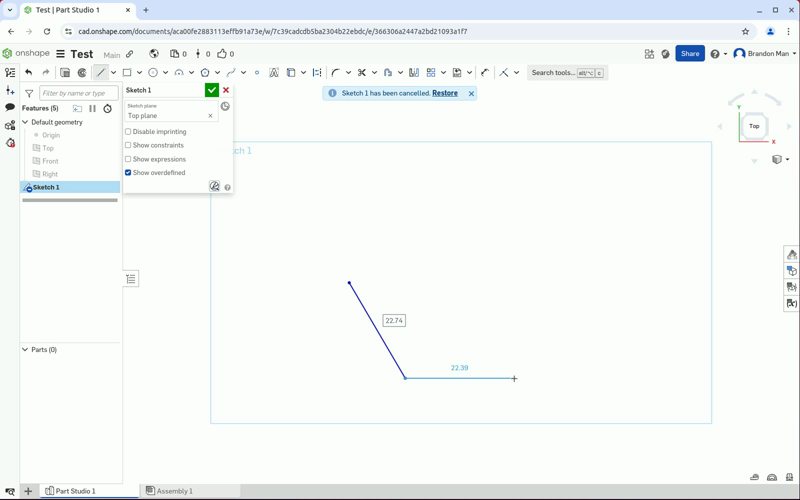
key_up(shift)
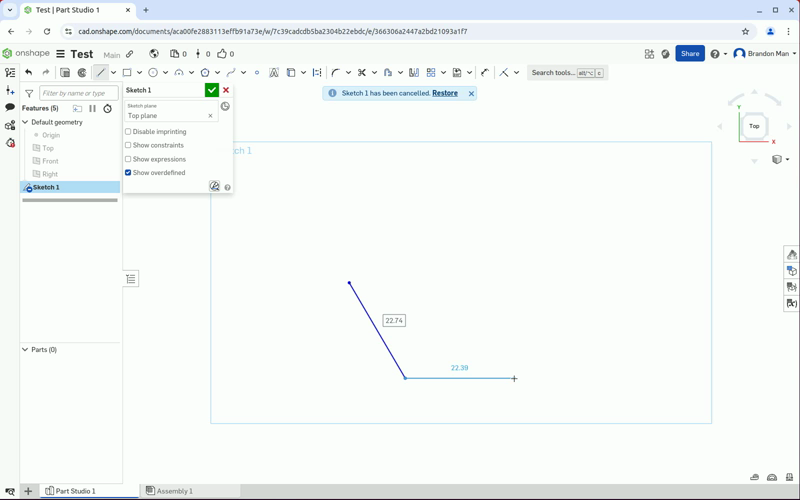
key_down(shift)
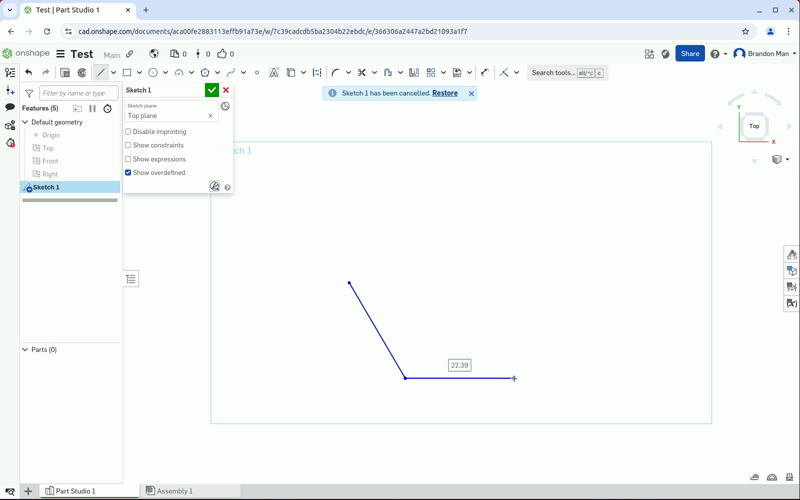
mouse_move(569, 282)
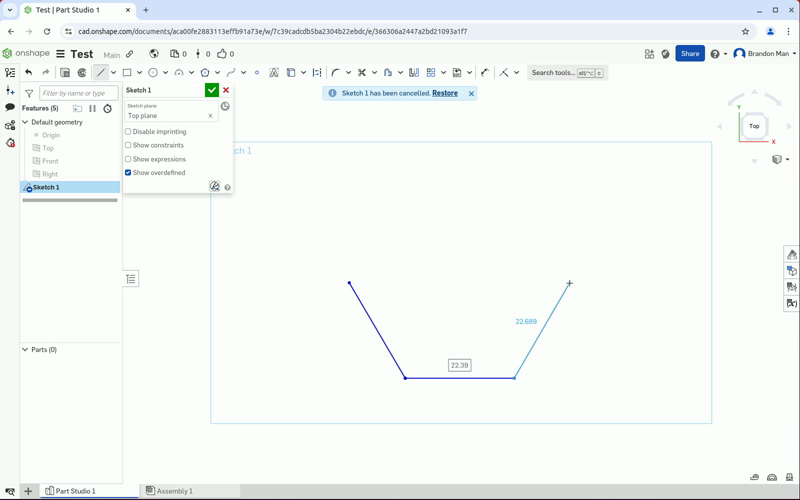
click(569, 282)
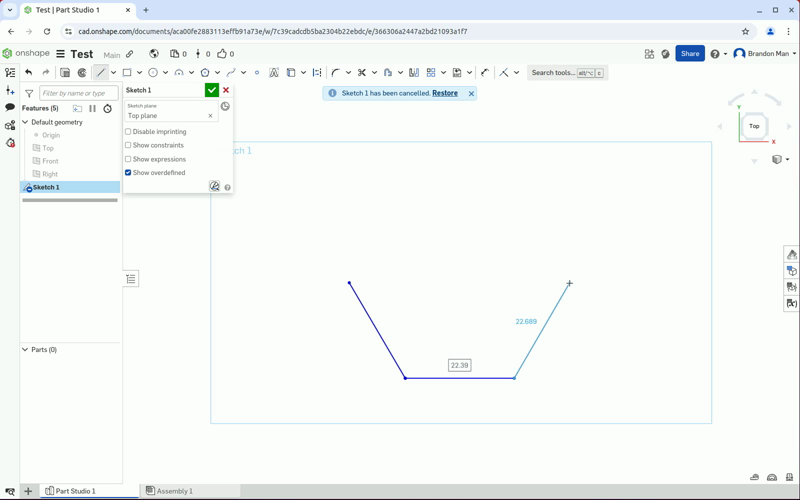
key_up(shift)
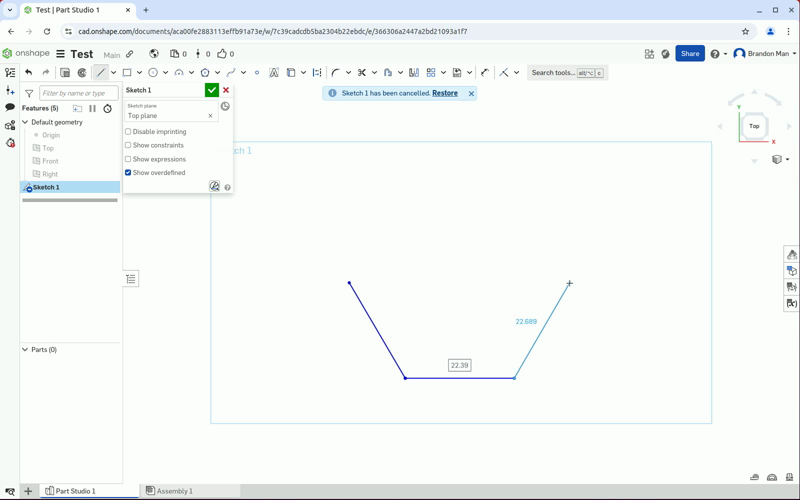
key_down(shift)
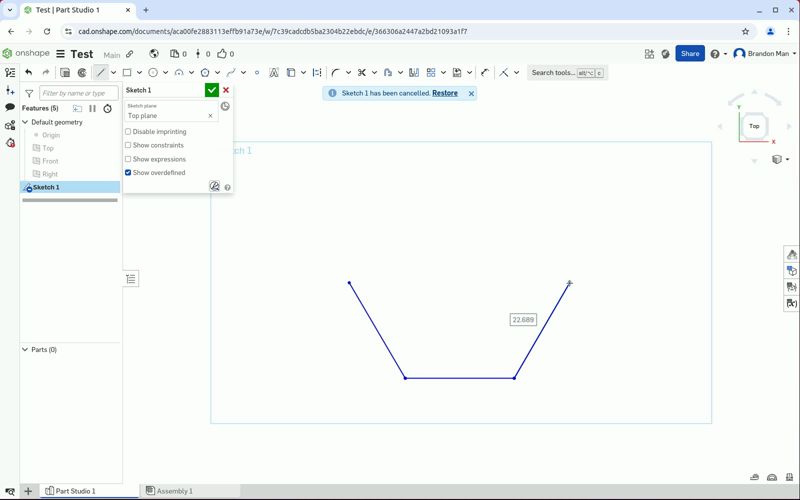
mouse_move(514, 187)
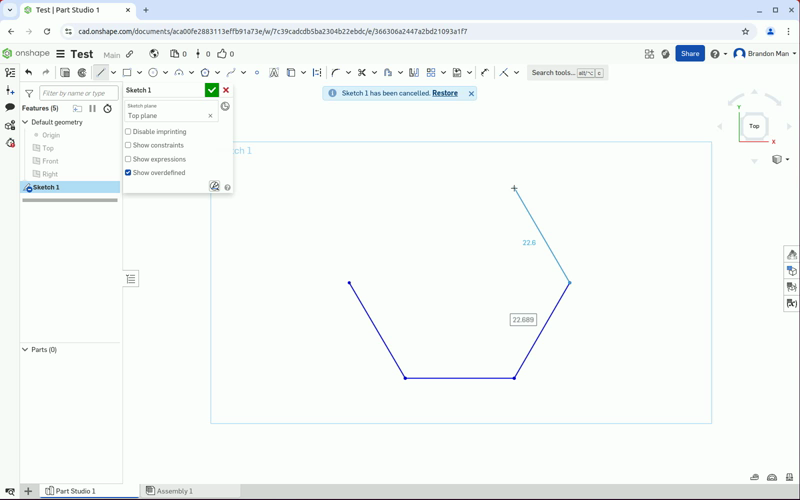
click(514, 187)
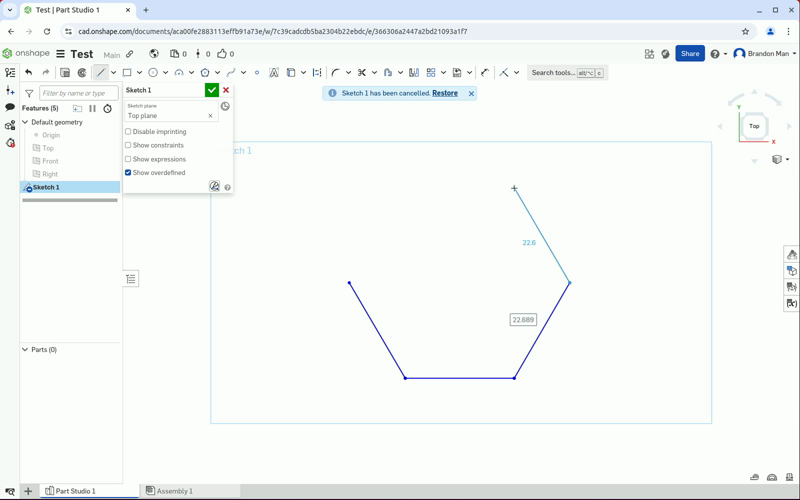
key_up(shift)
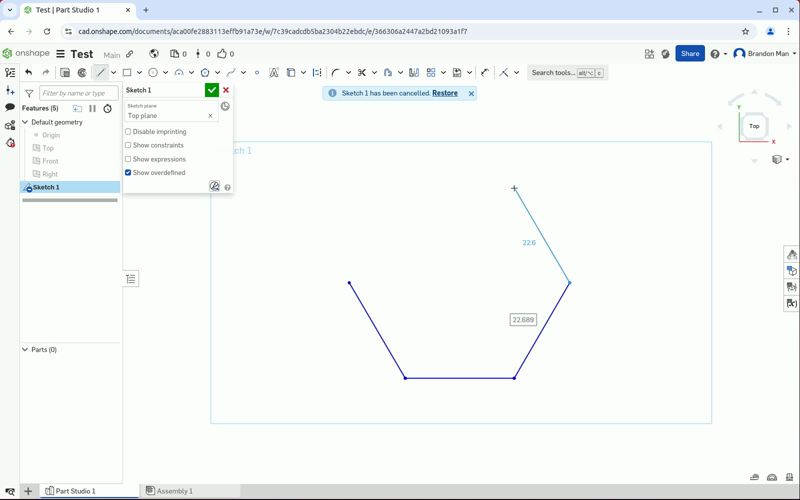
key_down(shift)
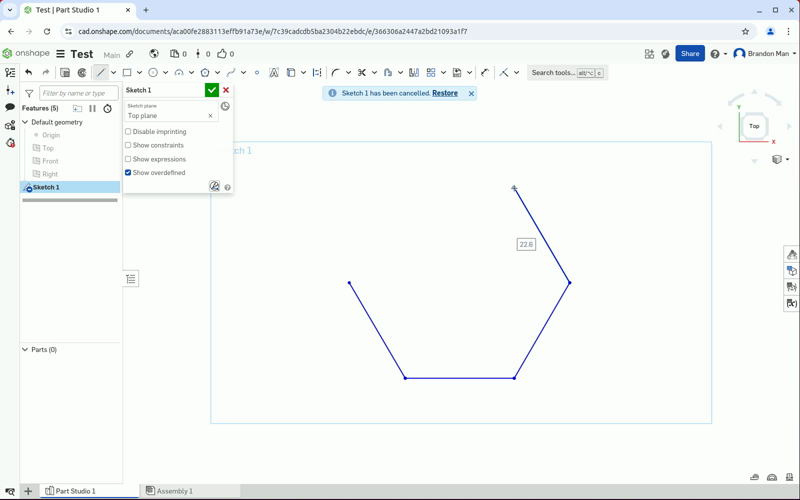
mouse_move(405, 187)
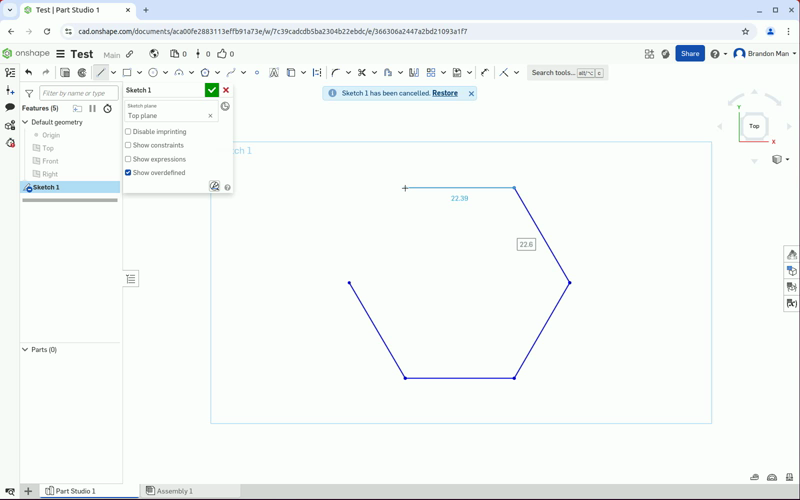
click(405, 187)
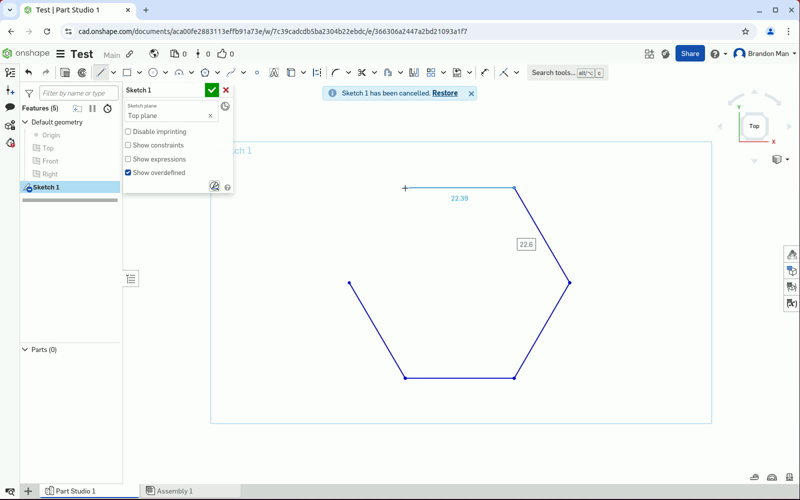
key_up(shift)
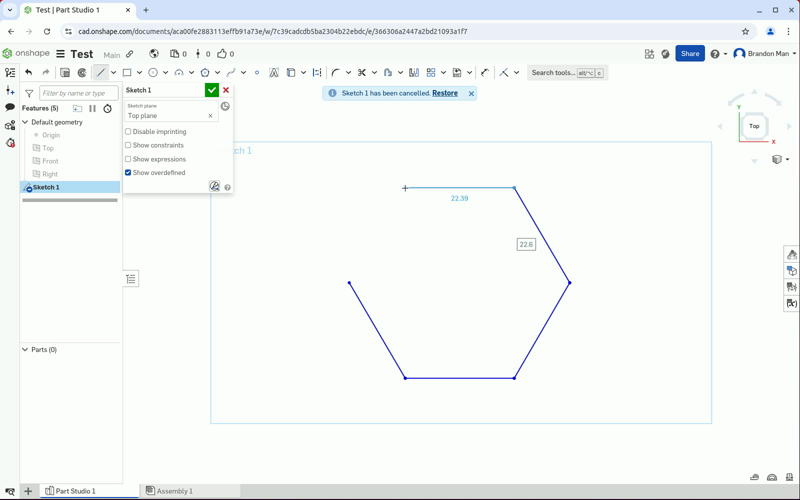
key_down(shift)
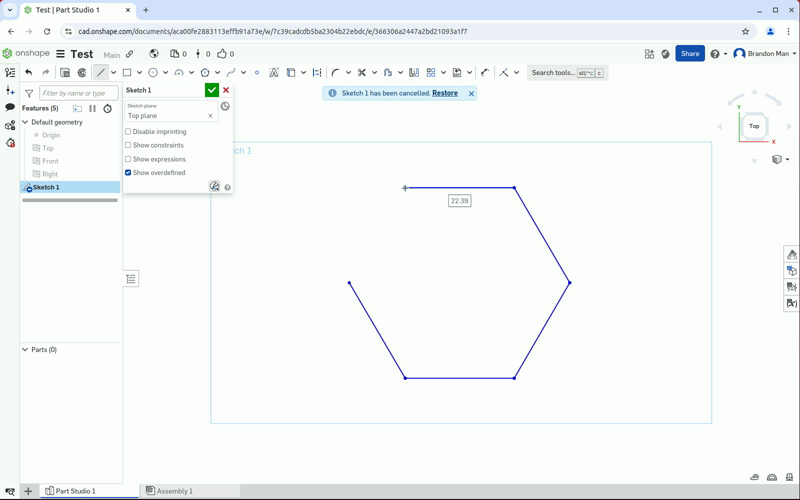
mouse_move(349, 282)
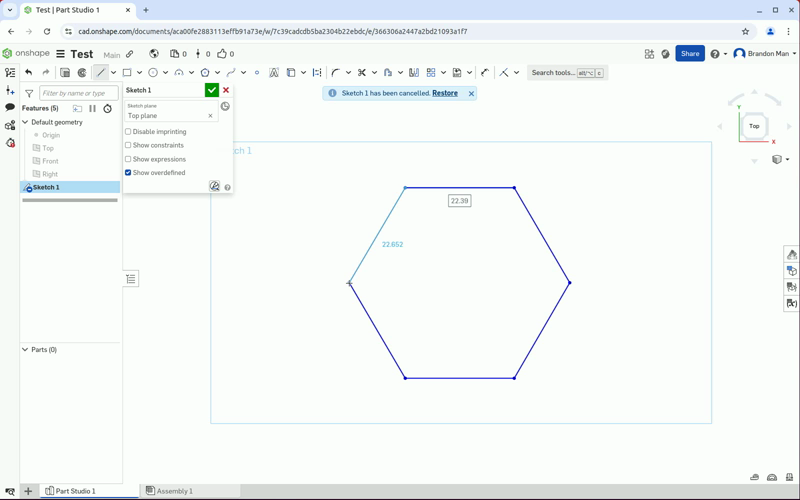
key_up(shift)
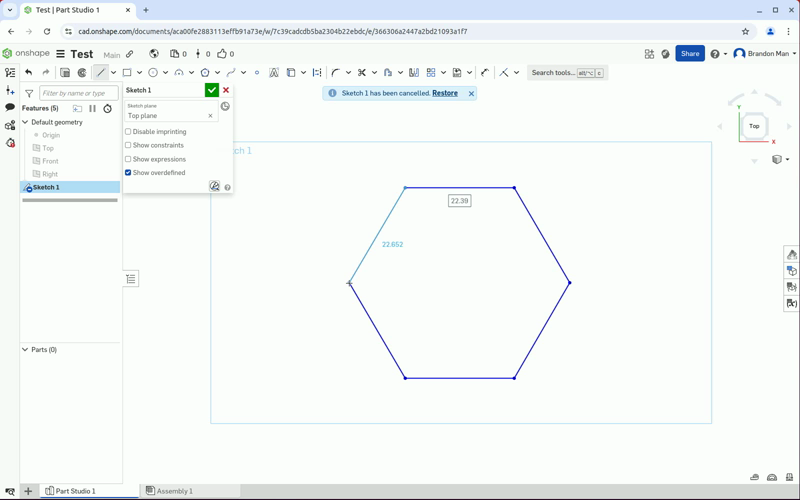
click(349, 282)
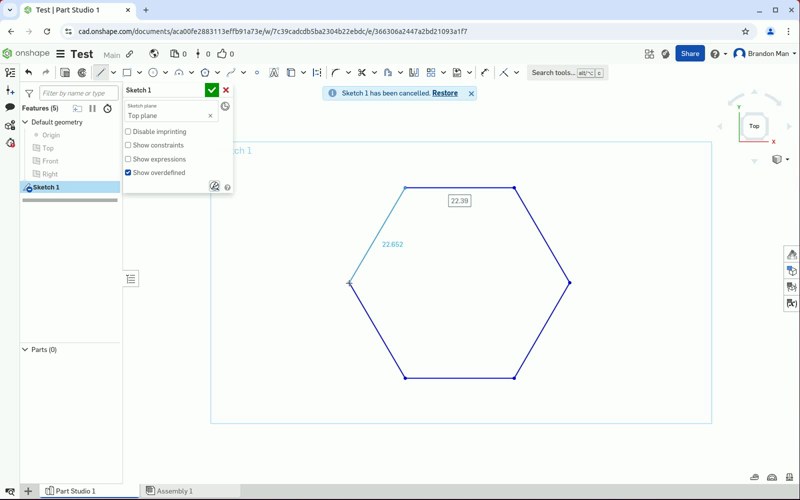
key(esc)
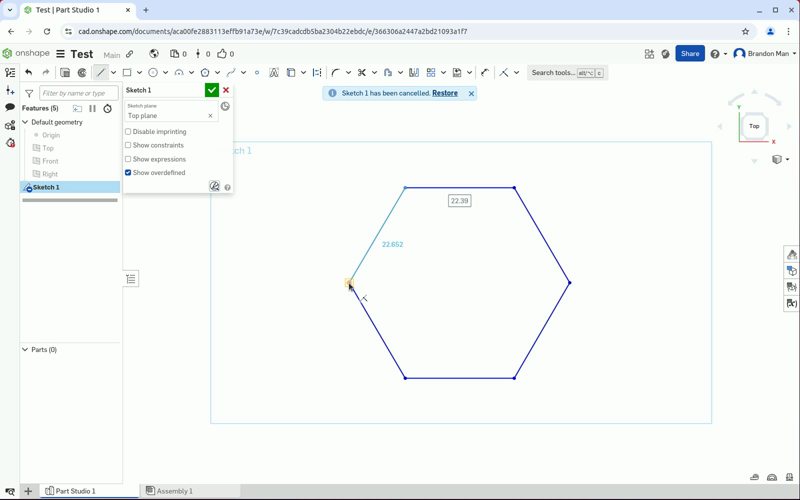
mouse_move(468, 211)
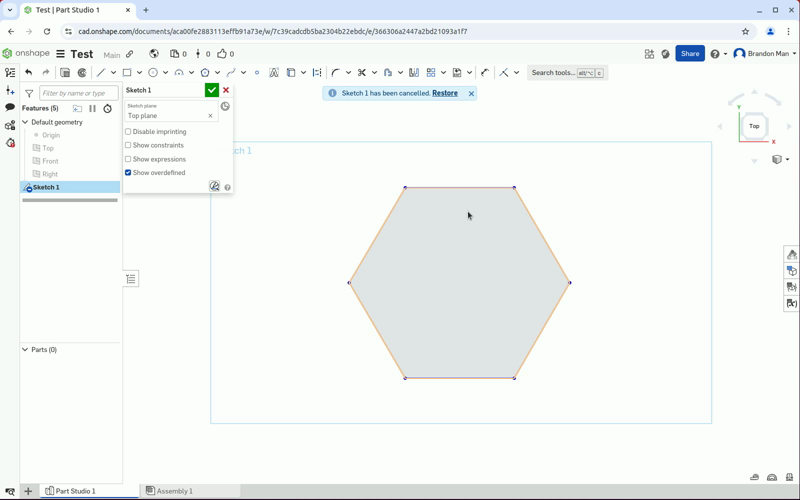
click(468, 211)
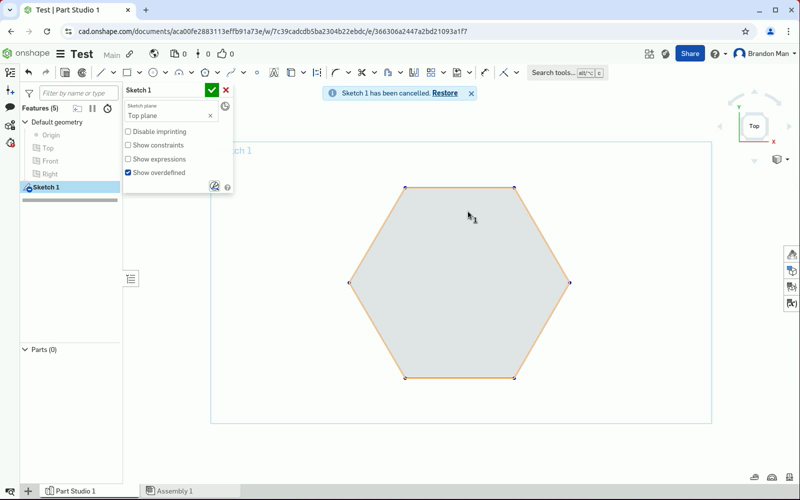
mouse_move(73, 352)
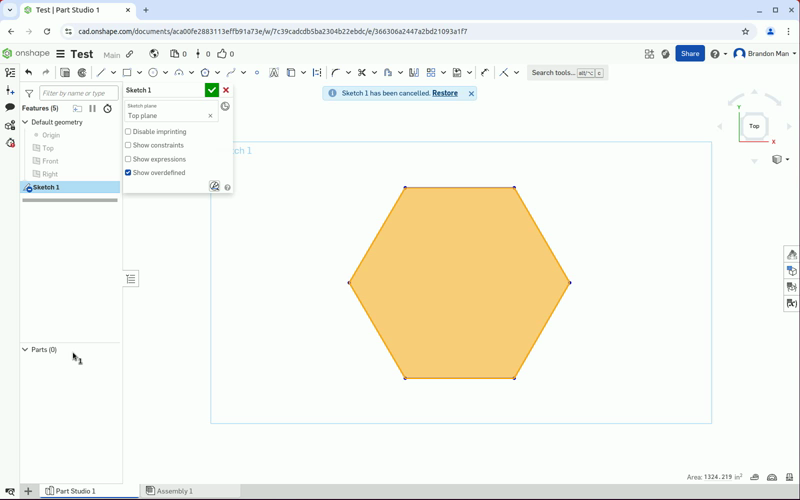
key(shift+y)
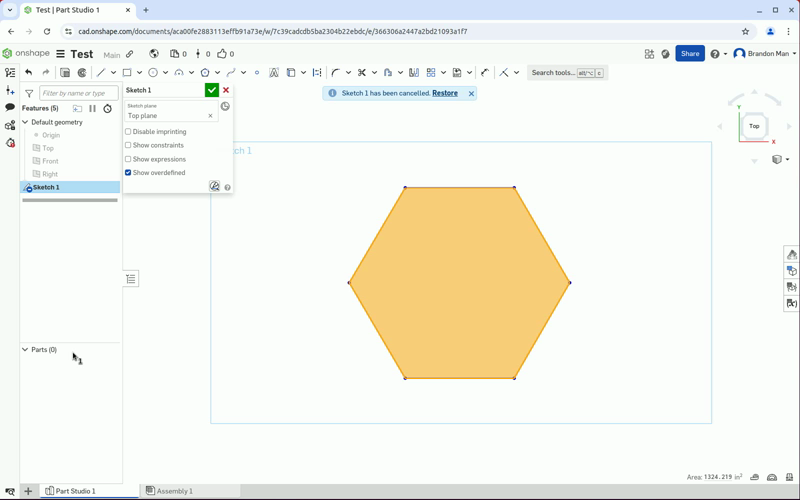
key(shift+e)
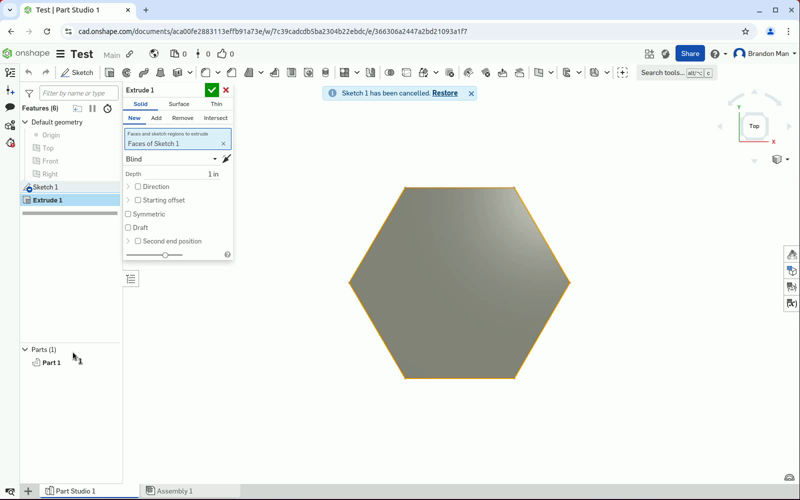
mouse_move(143, 106)
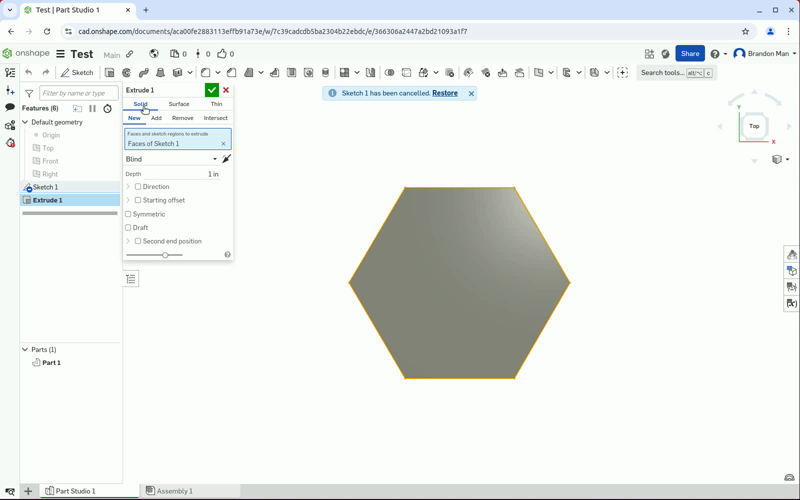
click(143, 106)
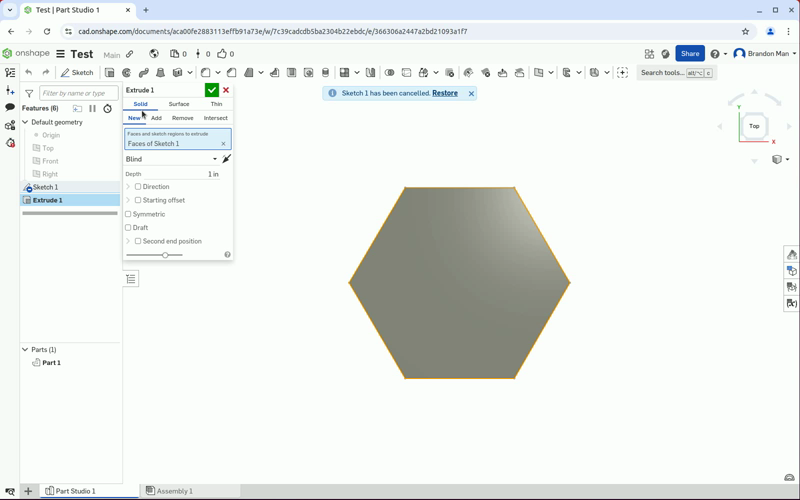
mouse_move(137, 120)
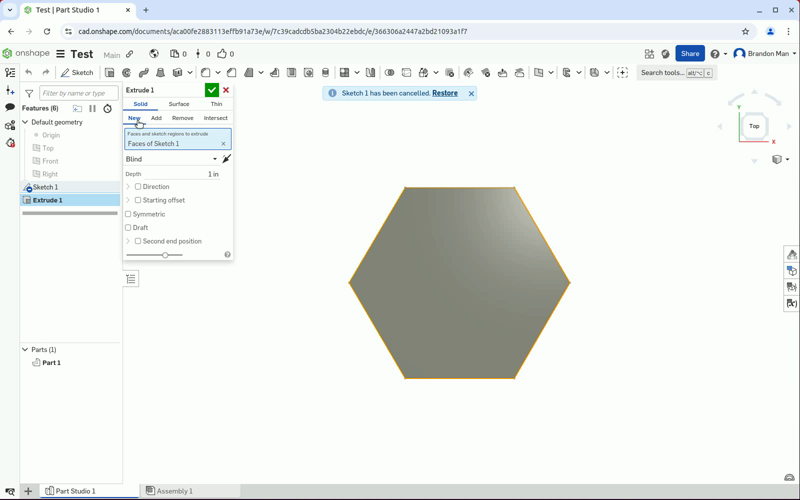
click(137, 120)
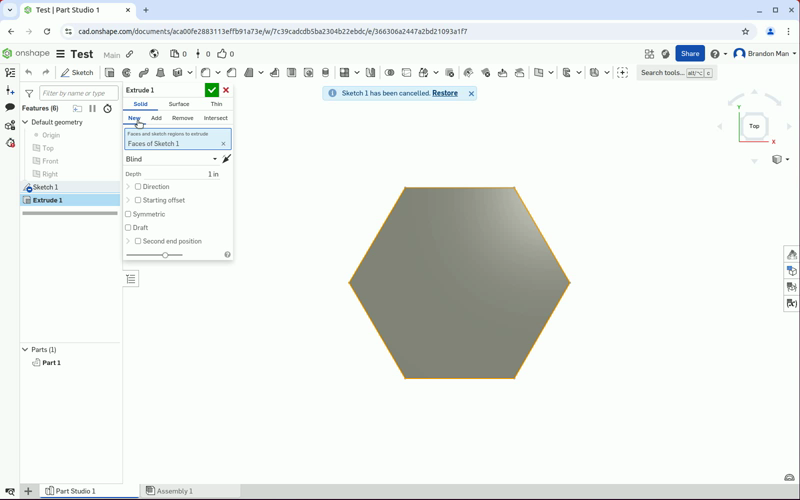
key(tab, 4)
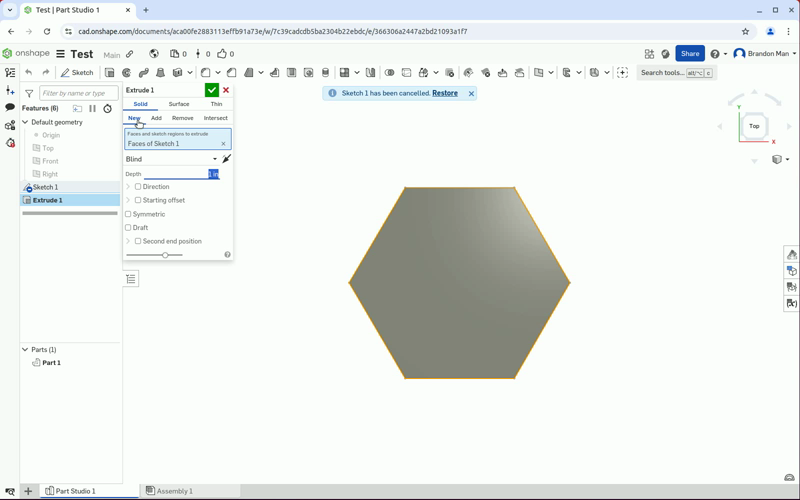
text(15.405)
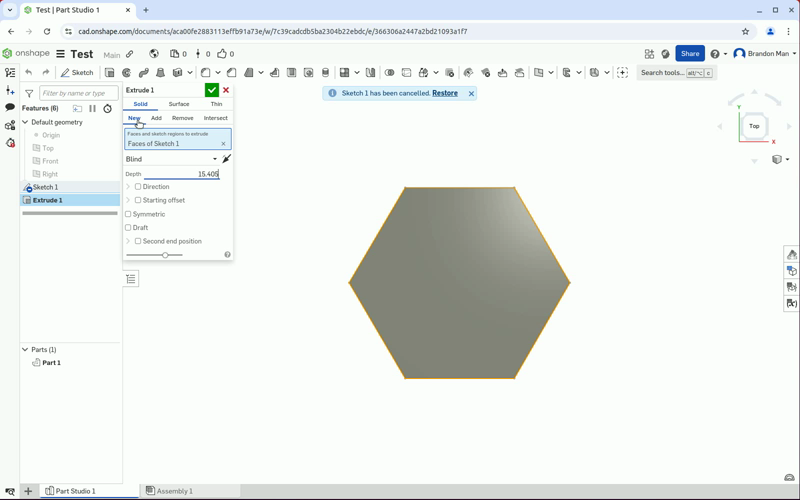
key(enter)
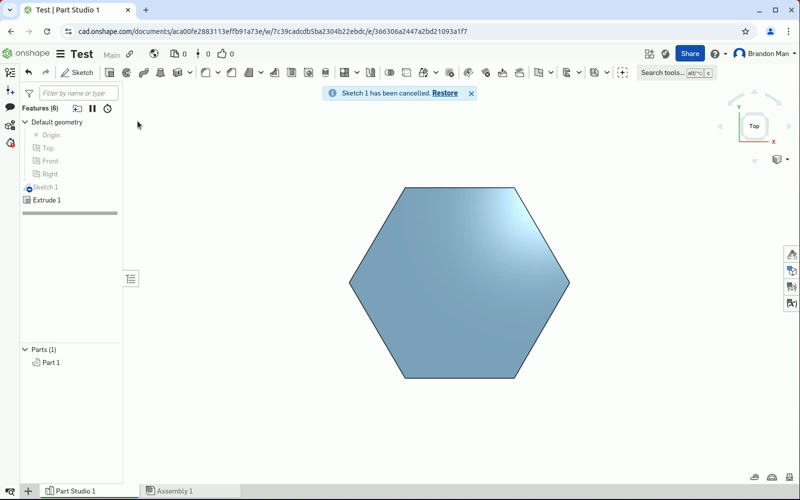
key(shift+h)
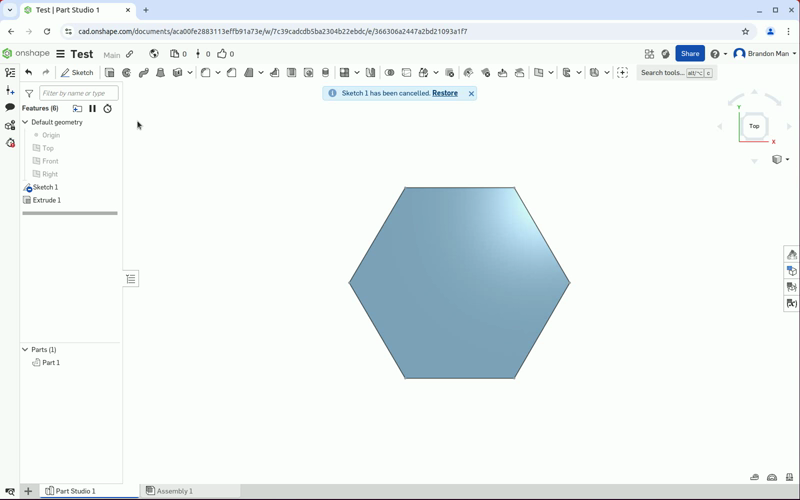
key(shift+h)
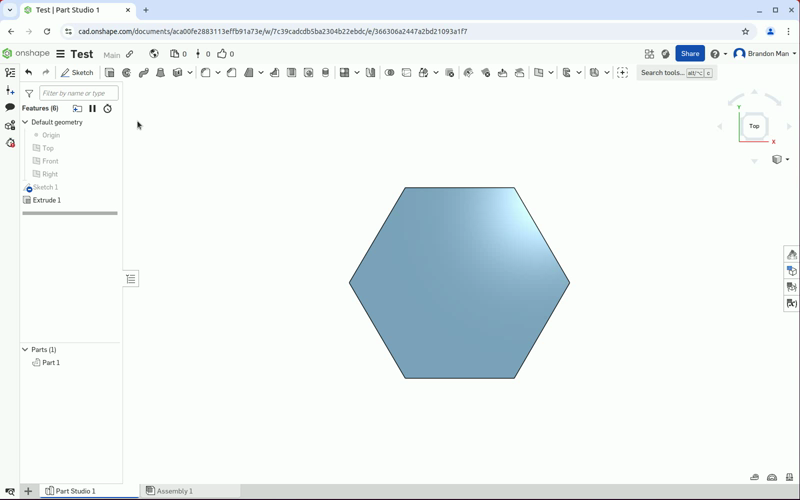
mouse_move(73, 189)
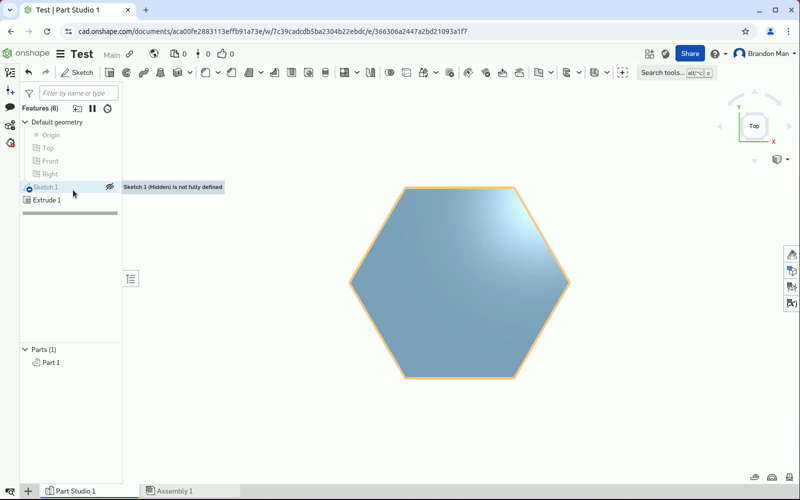
click(73, 189)
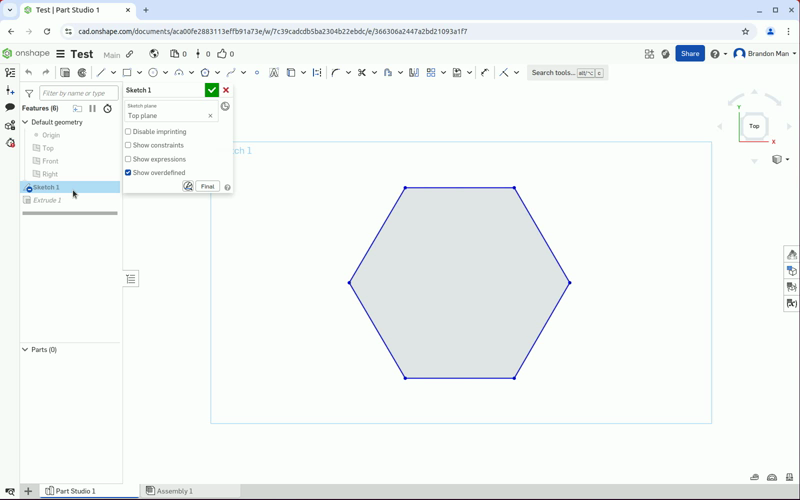
mouse_move(229, 92)
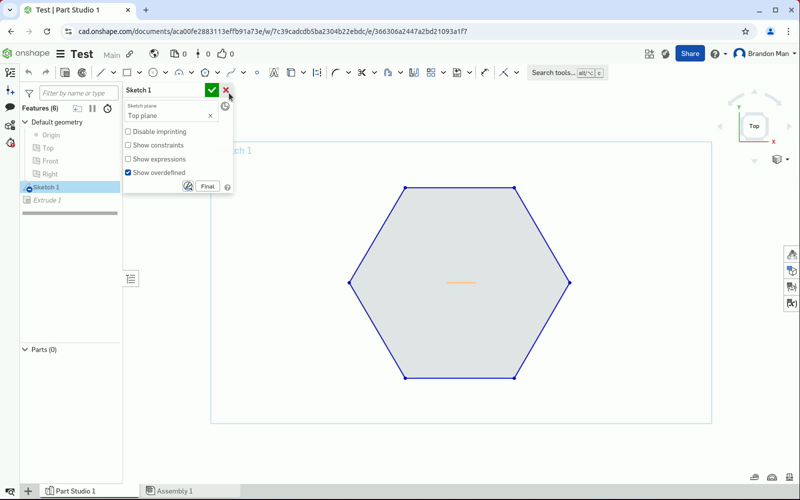
click(229, 92)
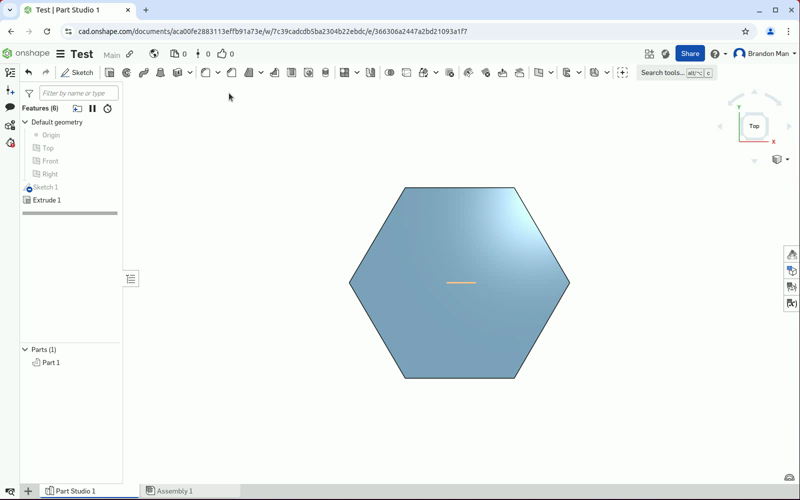
mouse_move(541, 75)
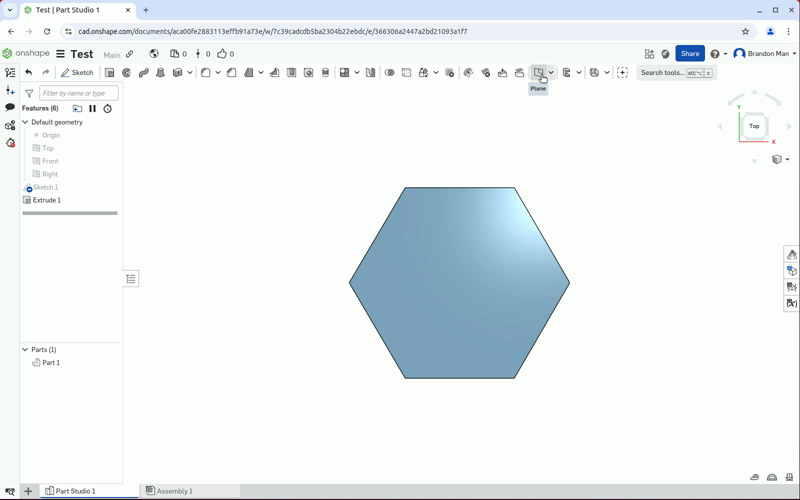
click(541, 75)
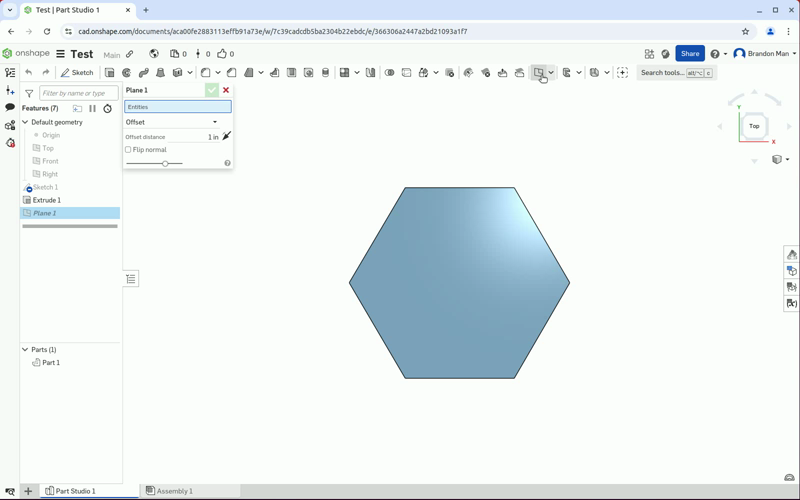
mouse_move(73, 150)
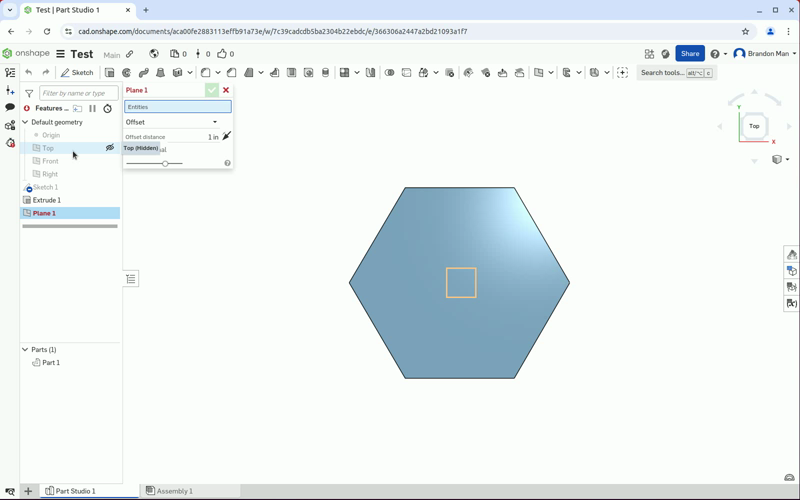
click(73, 150)
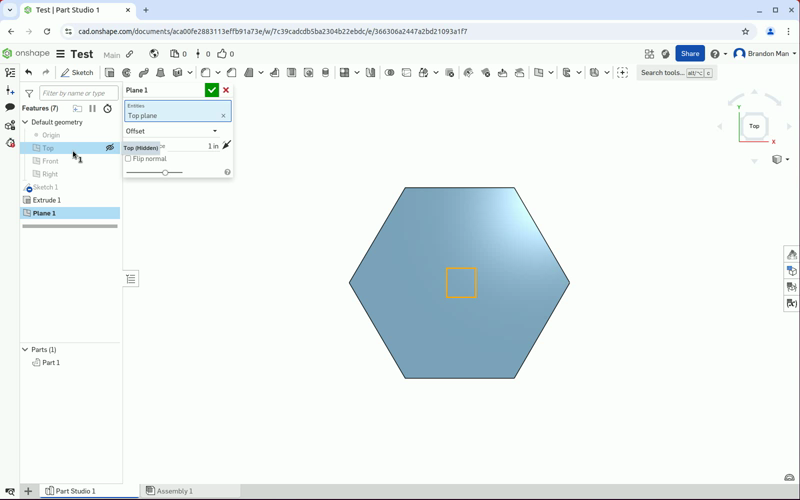
key(tab, 2)
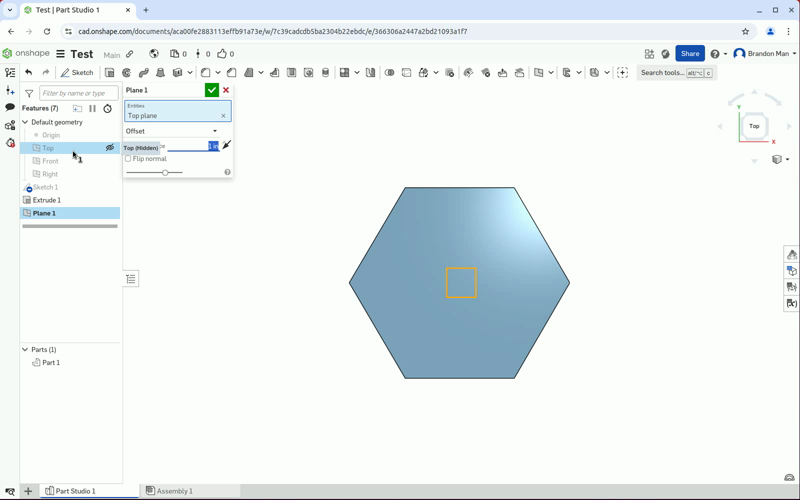
text(15.405)
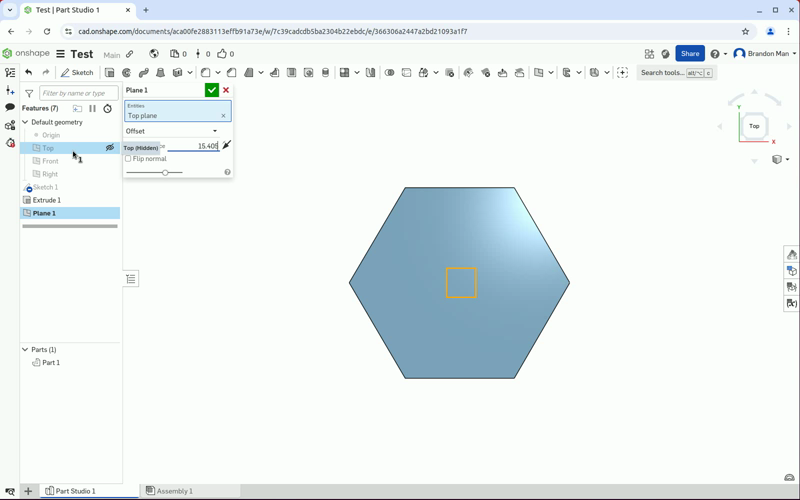
key(enter, 2)
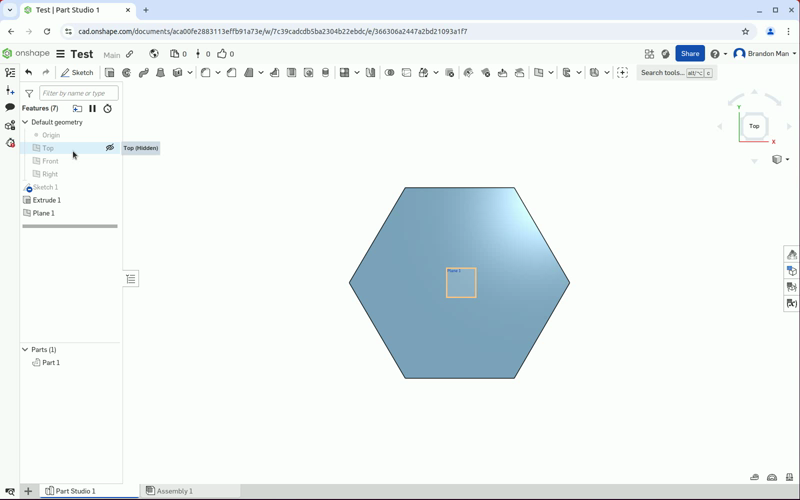
key(shift+s)
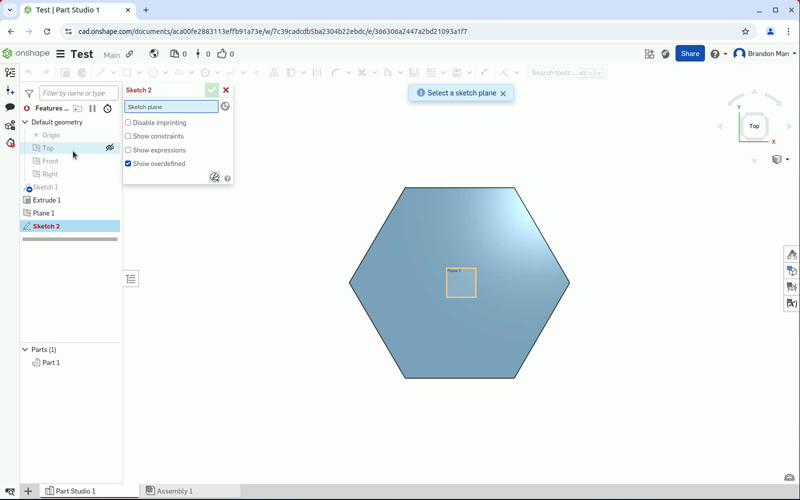
mouse_move(73, 215)
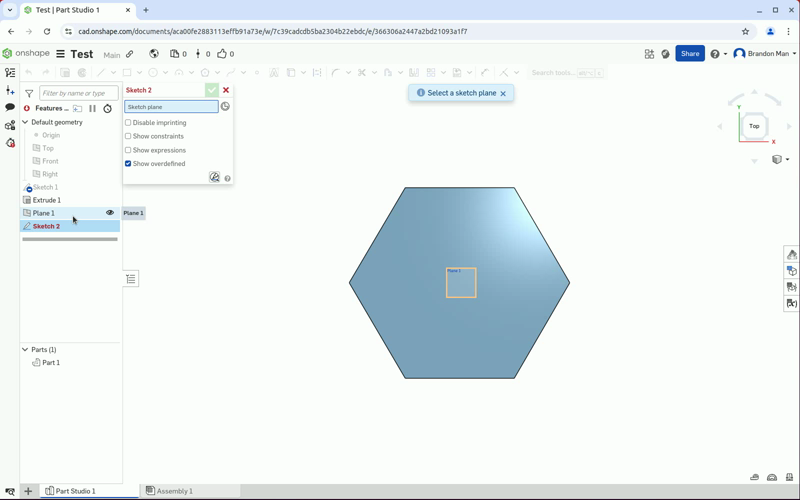
click(73, 215)
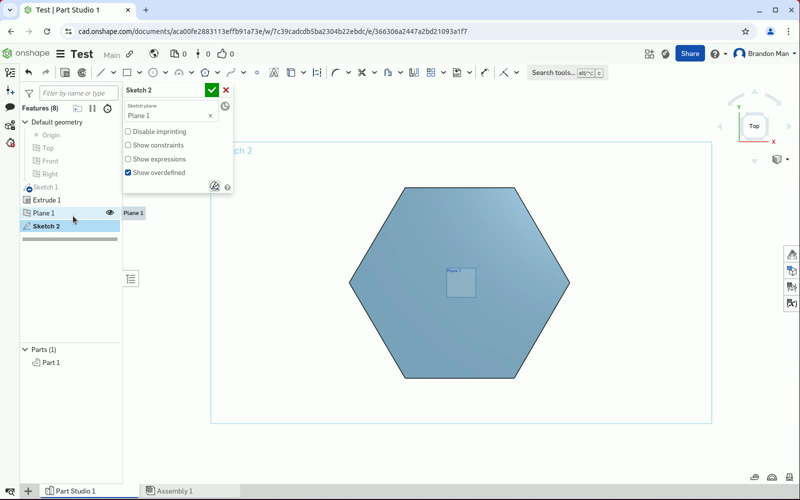
mouse_move(73, 352)
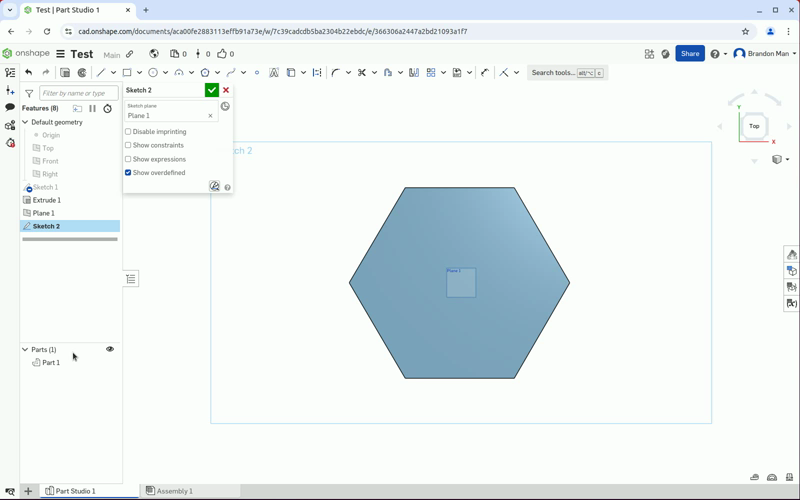
key(y)
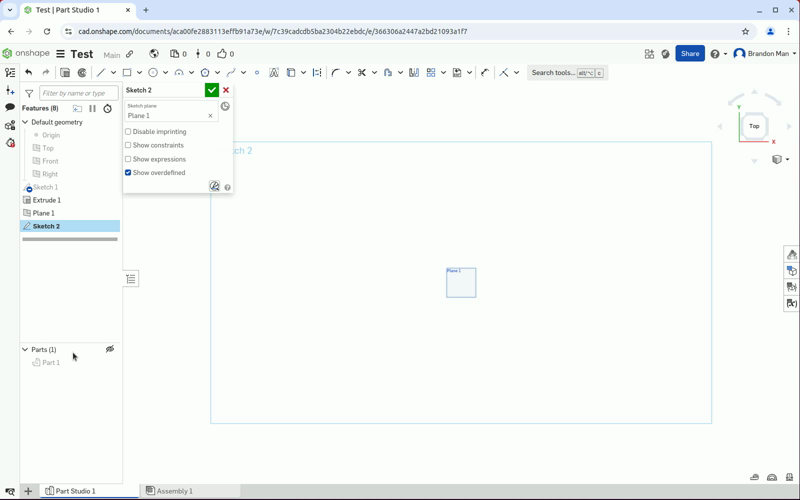
key(c)
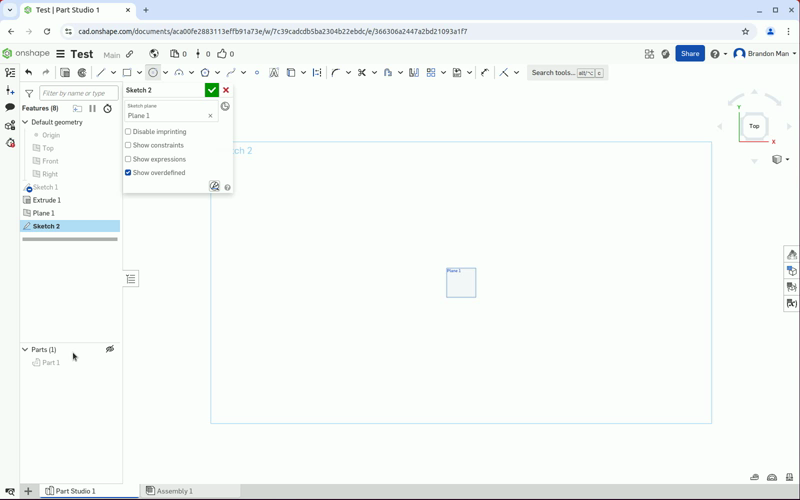
key_down(shift)
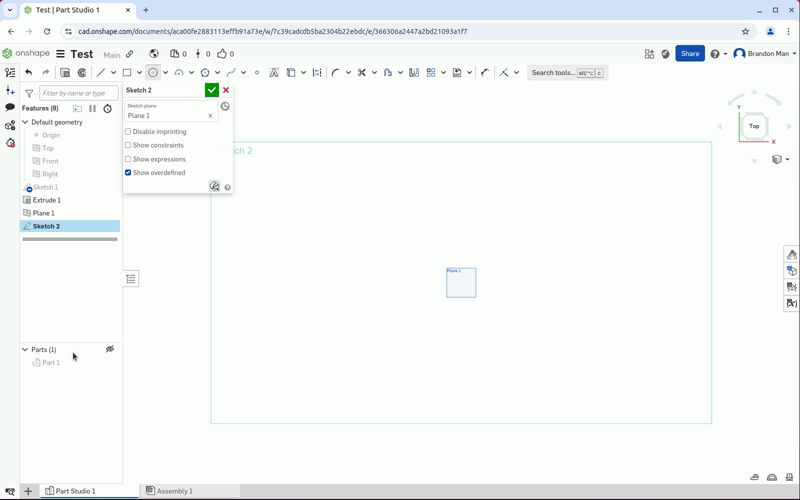
mouse_move(461, 282)
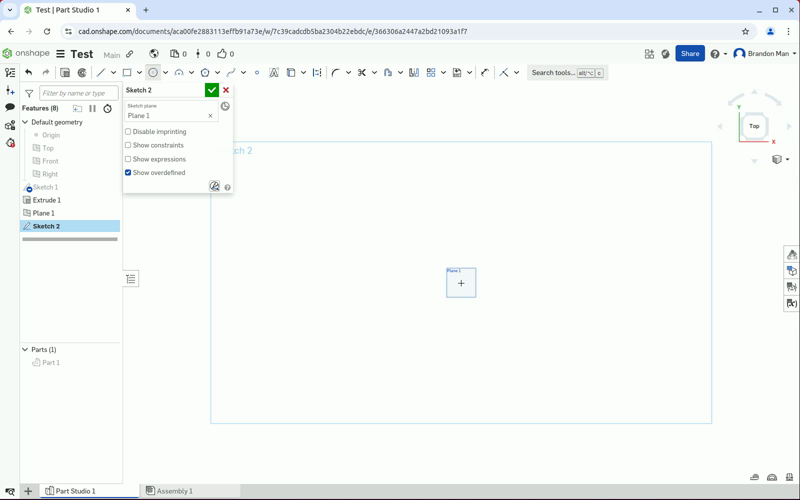
click(461, 282)
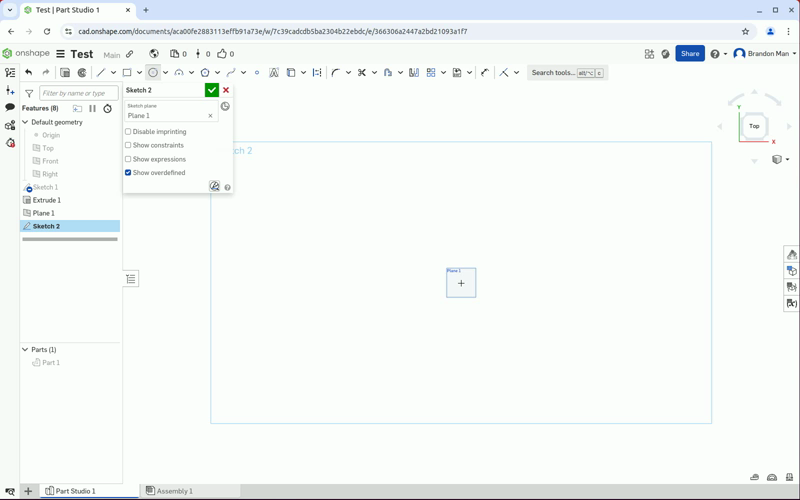
key_up(shift)
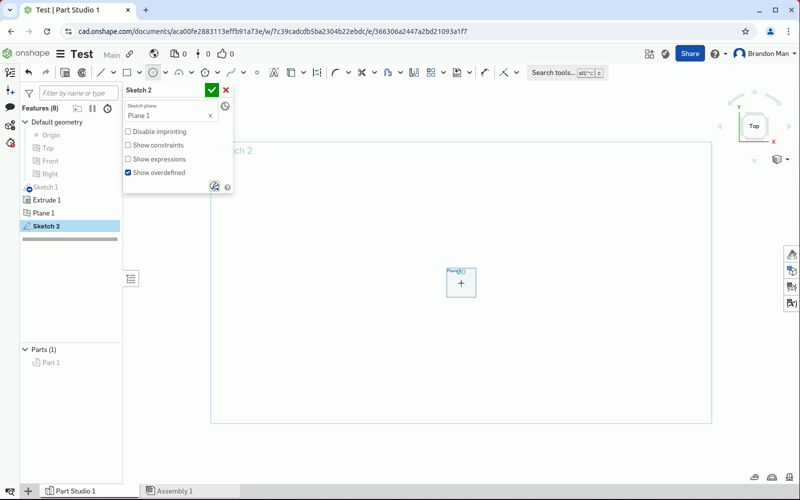
mouse_move(552, 282)
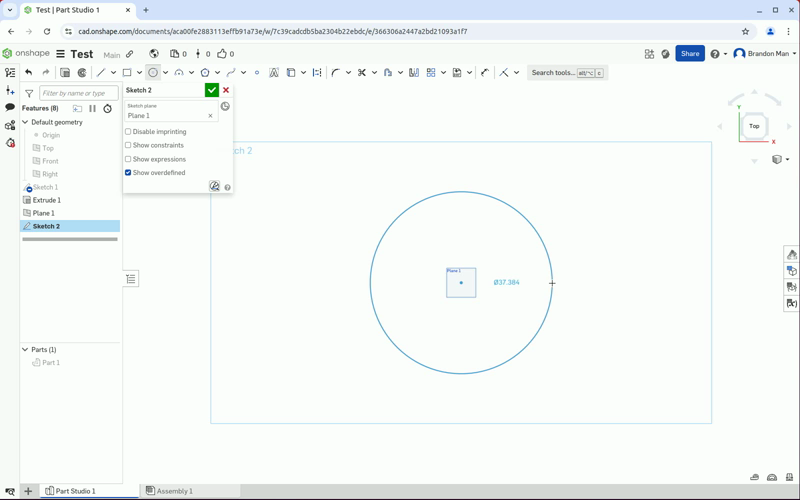
click(552, 282)
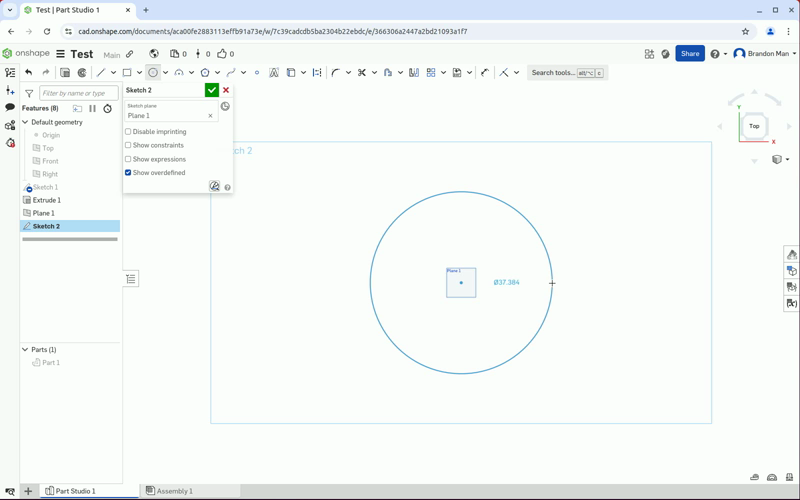
key(esc)
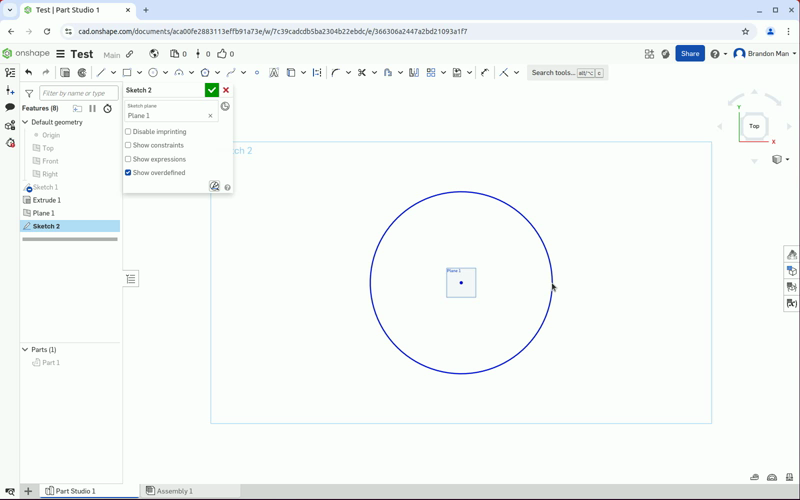
mouse_move(432, 244)
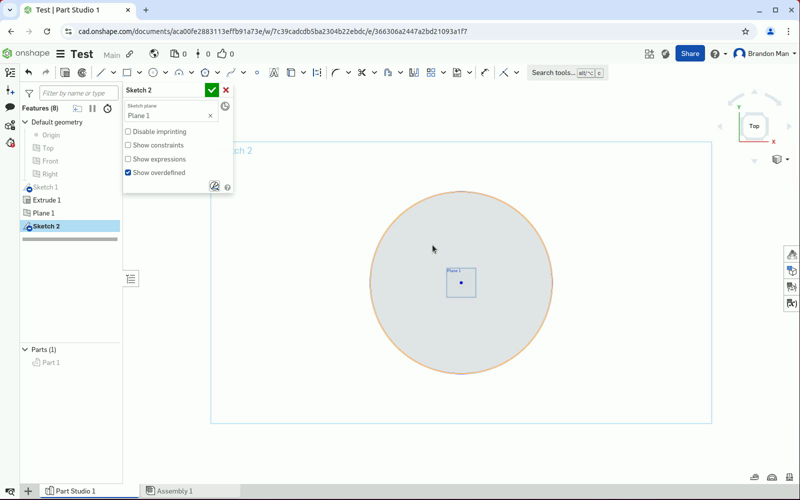
click(432, 244)
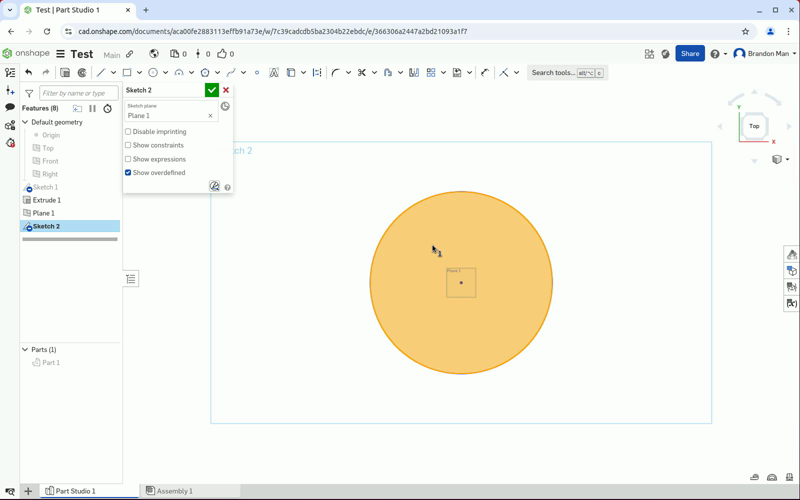
mouse_move(73, 352)
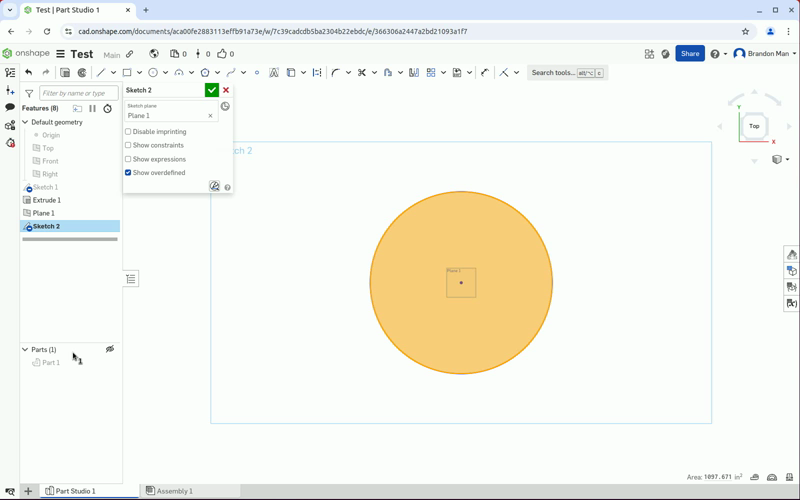
key(shift+y)
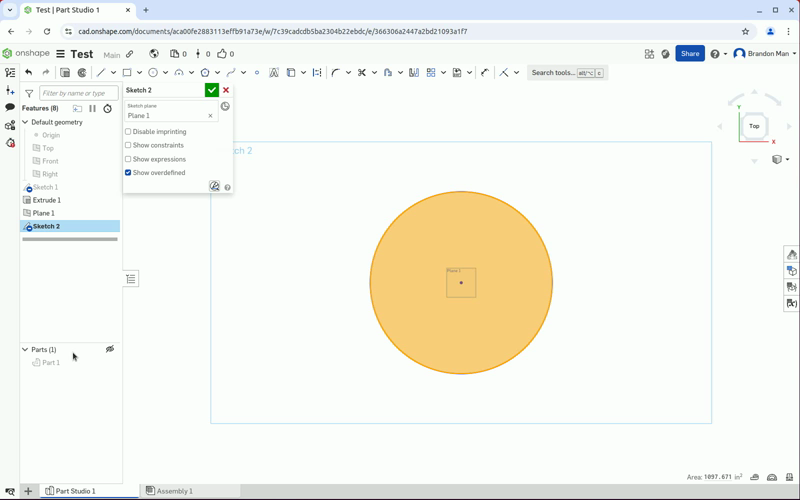
key(shift+e)
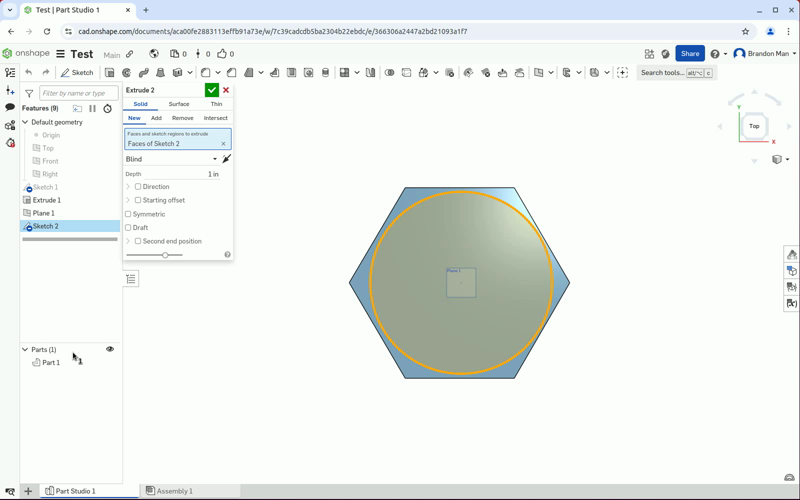
mouse_move(143, 106)
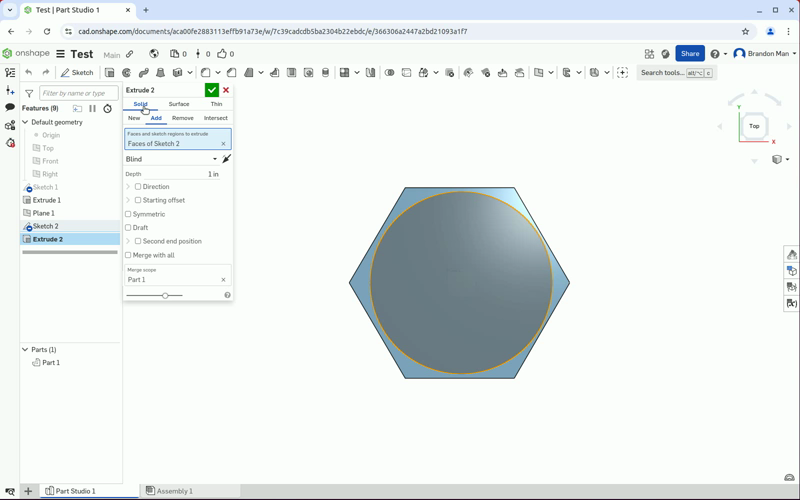
click(143, 106)
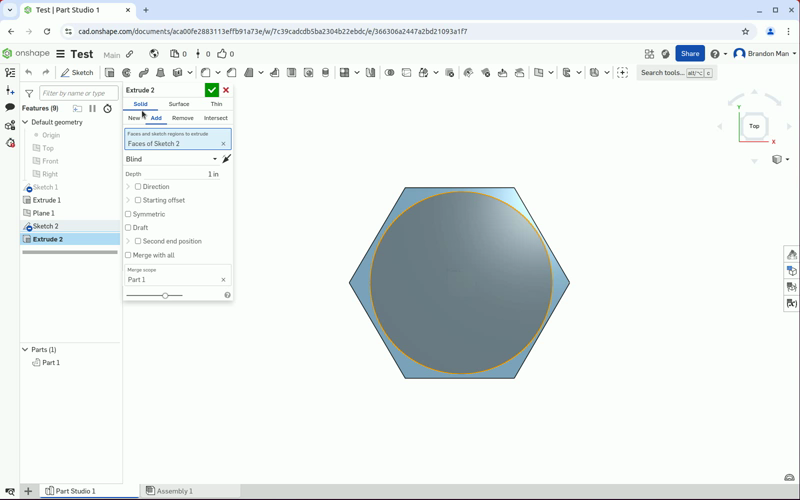
mouse_move(137, 120)
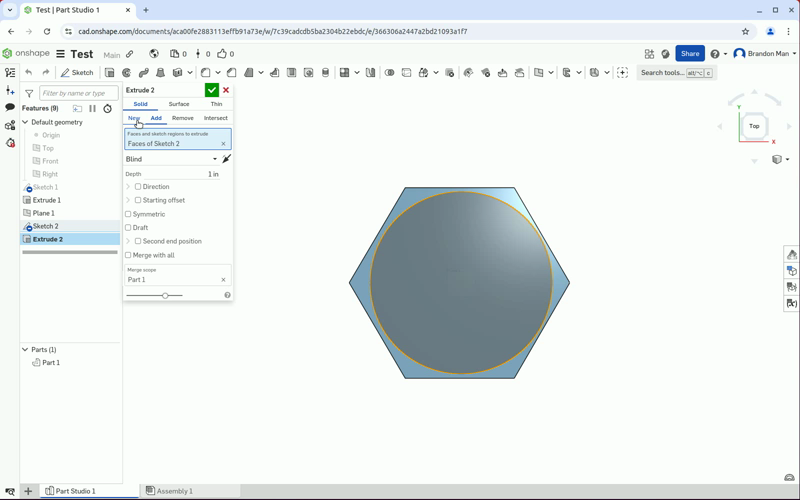
click(137, 120)
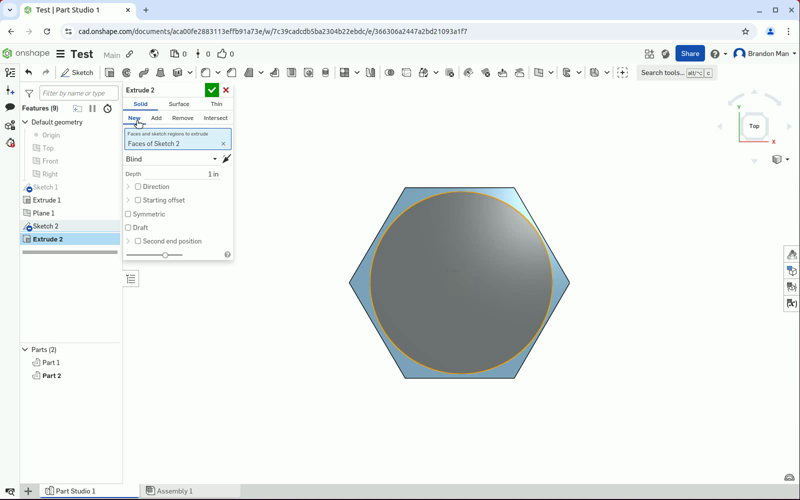
key(tab, 4)
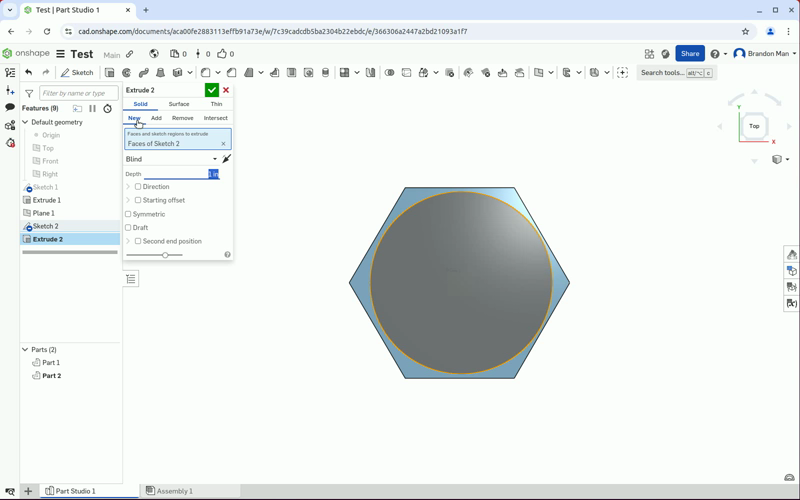
text(7.703)
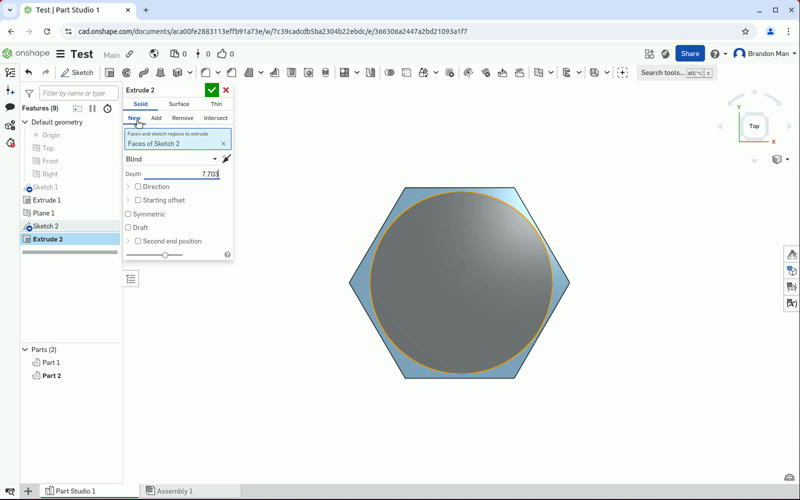
key(enter)
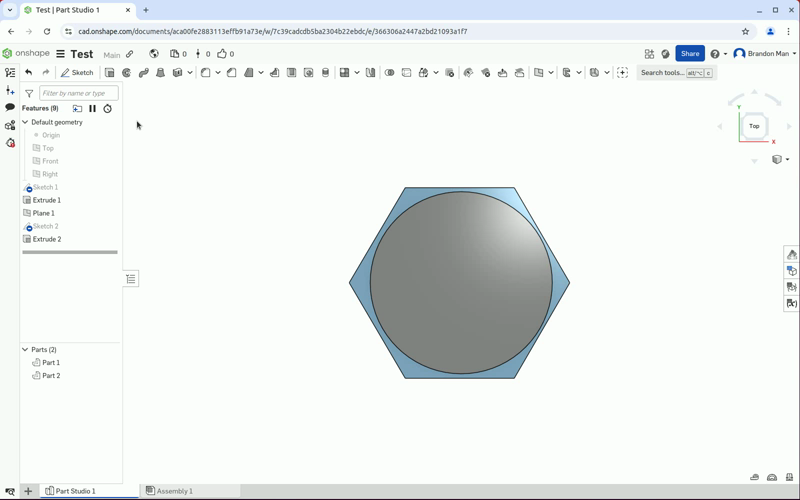
key(shift+h)
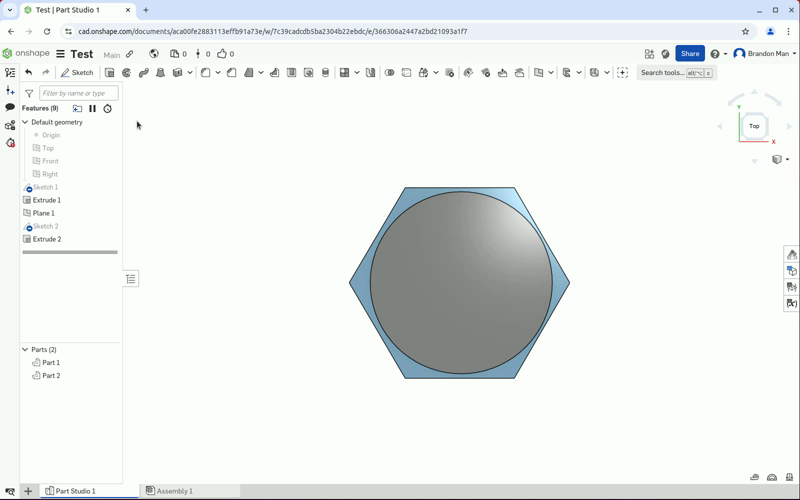
key(shift+h)
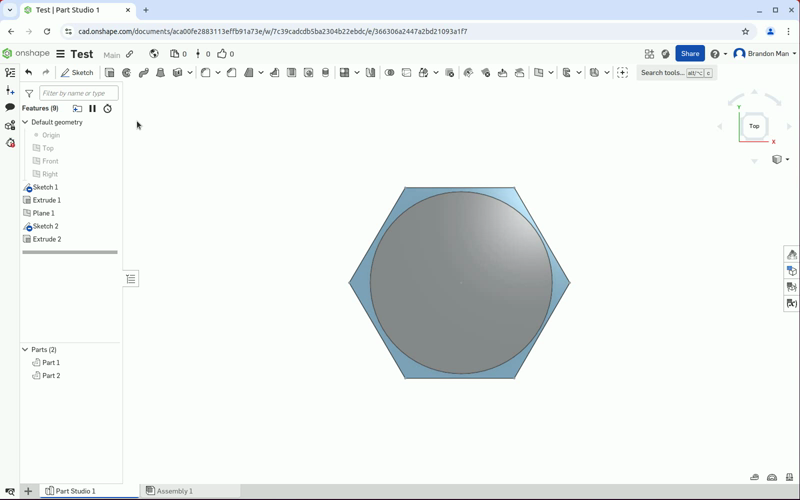
key(shift+7)
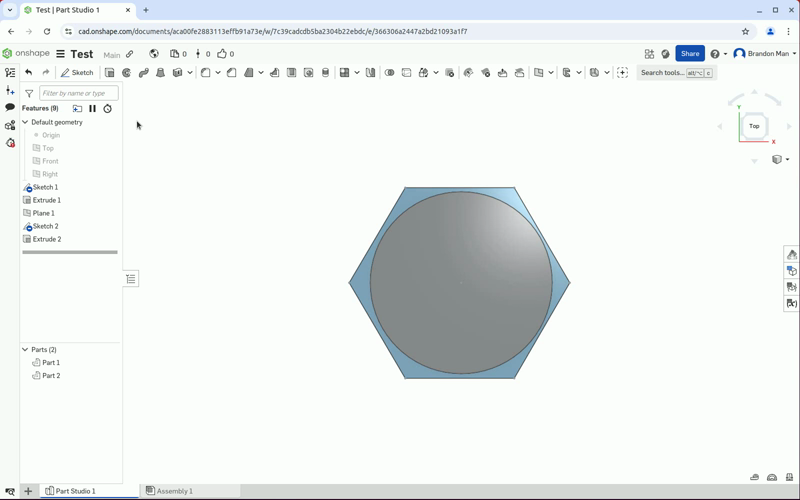
key(up, 3)
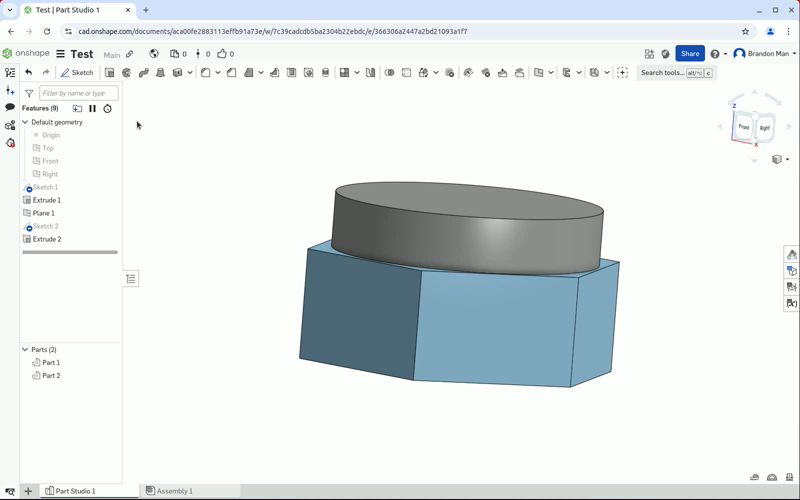
key(left, 3)
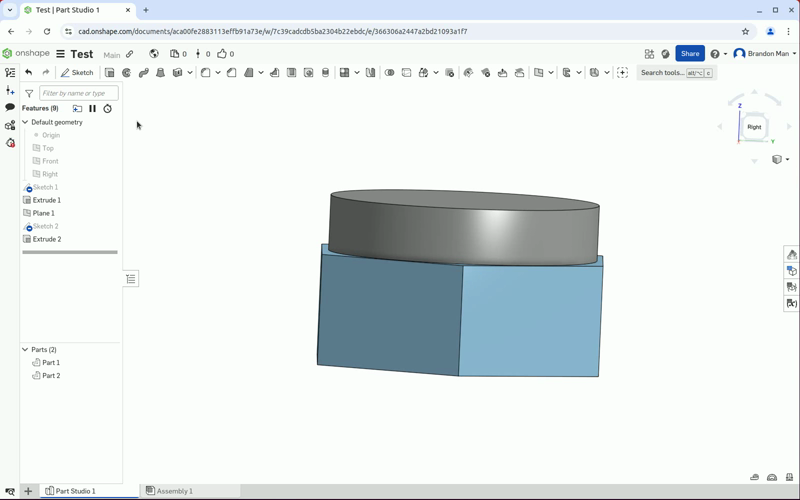
key(right, 3)
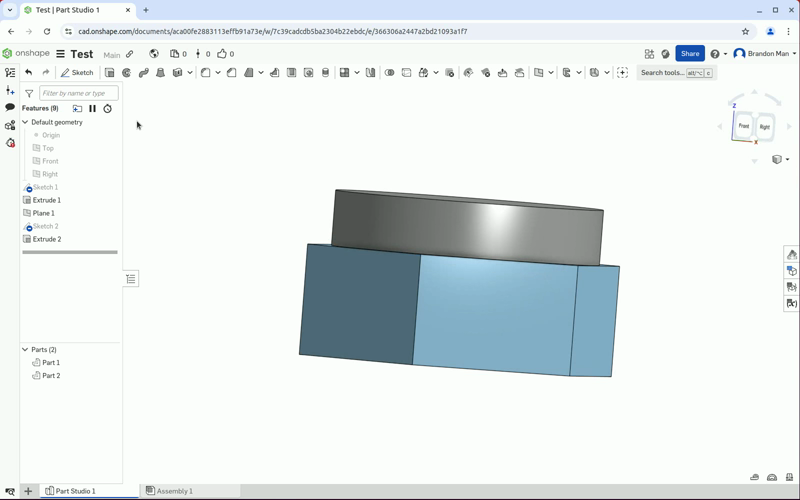
key(down, 3)
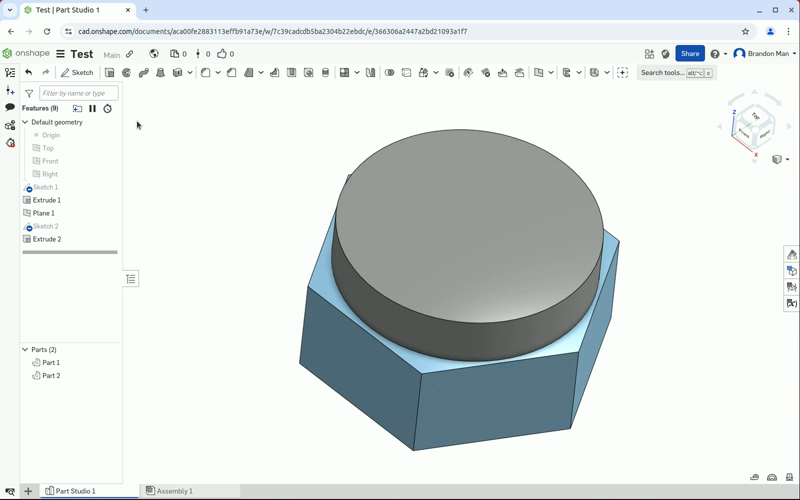
mouse_move(73, 189)
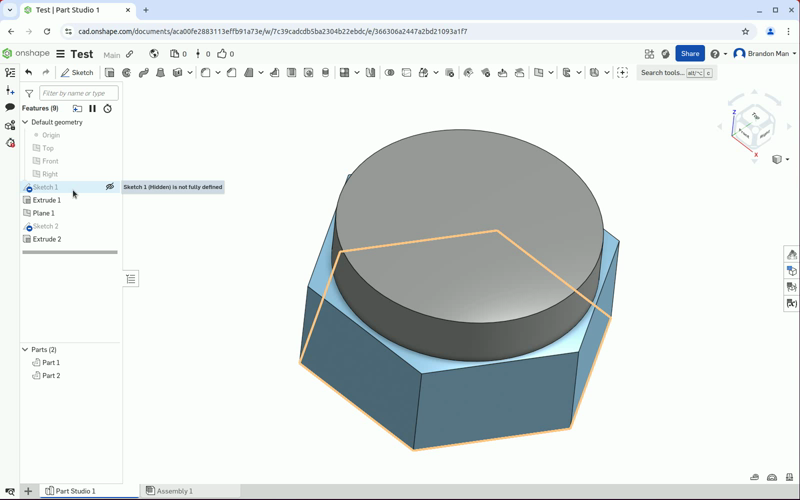
click(73, 189)